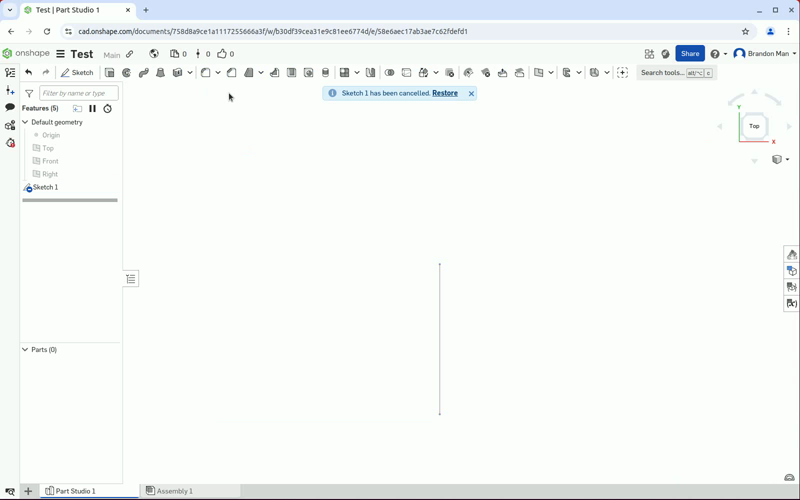
key(shift+h)
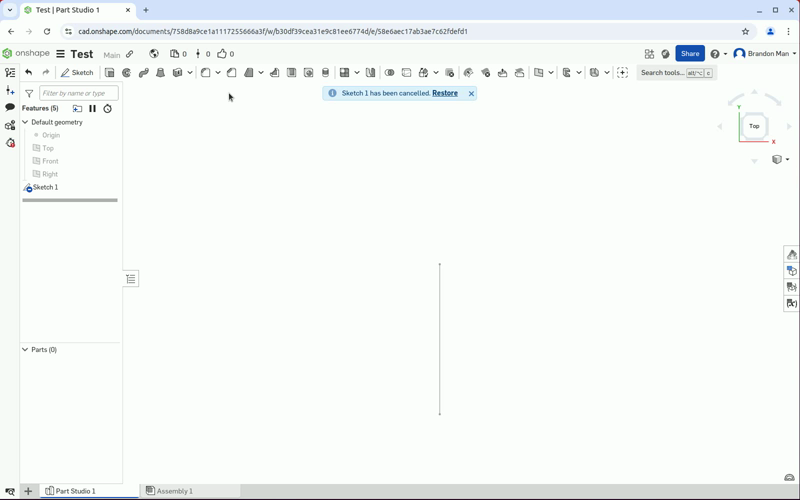
key(shift+s)
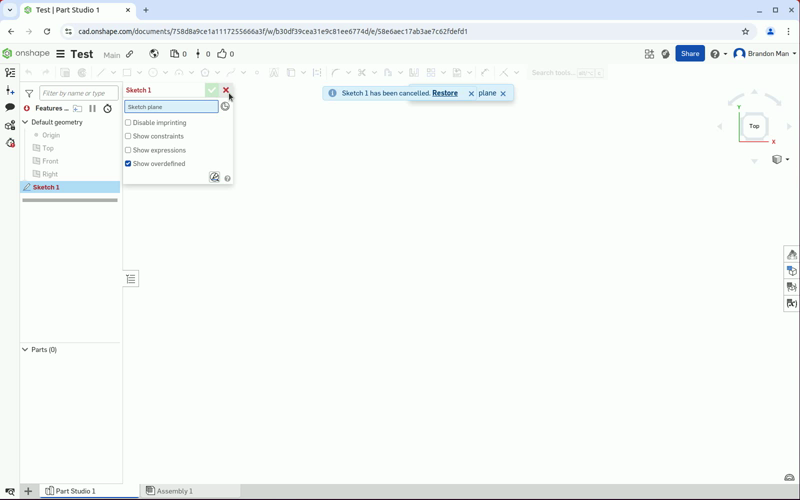
mouse_move(73, 150)
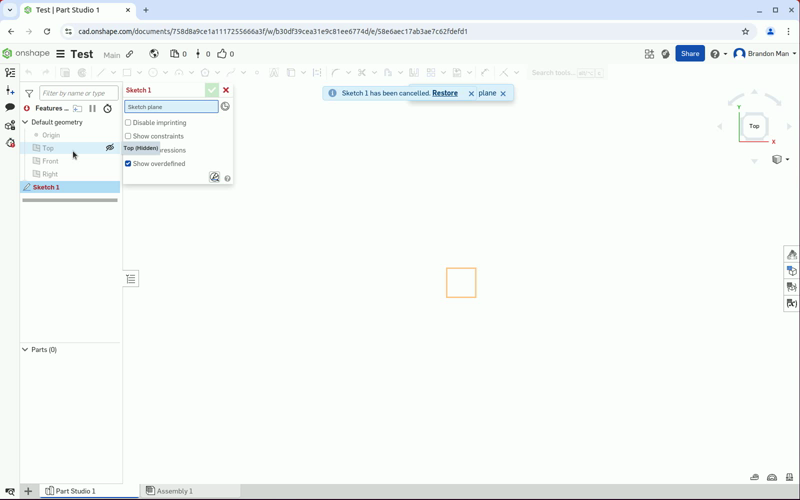
click(73, 150)
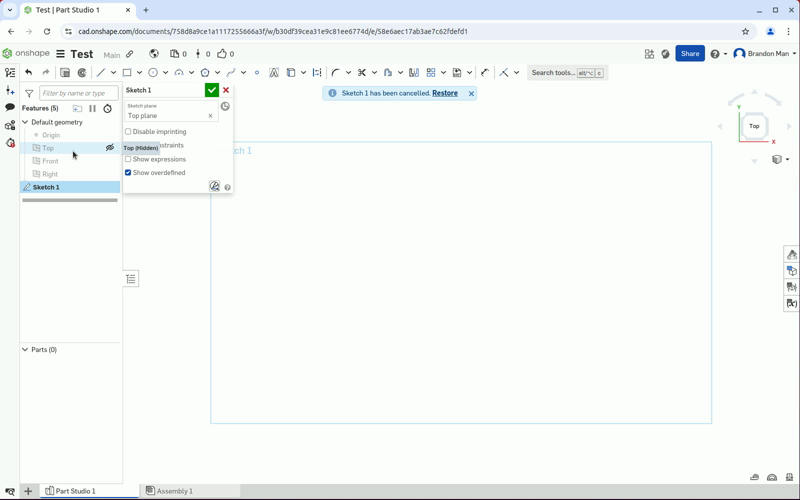
mouse_move(73, 352)
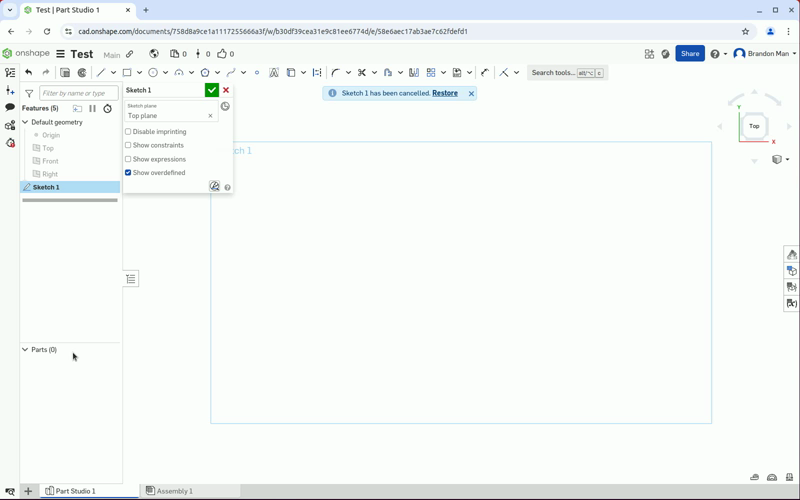
key(y)
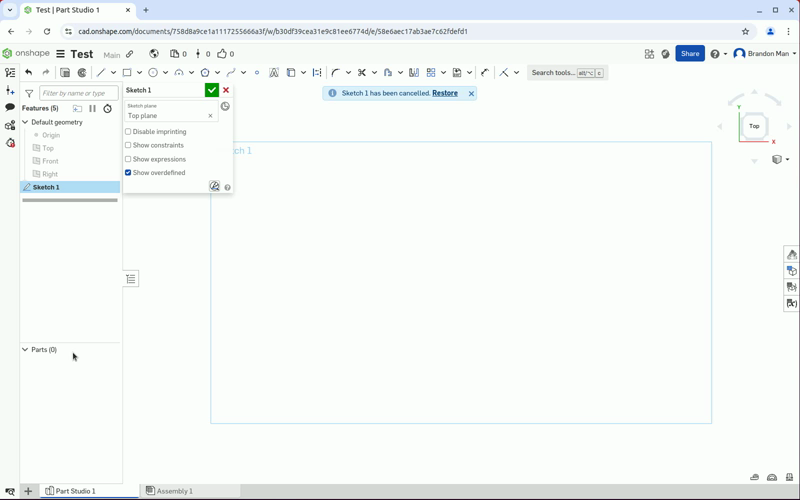
key(l)
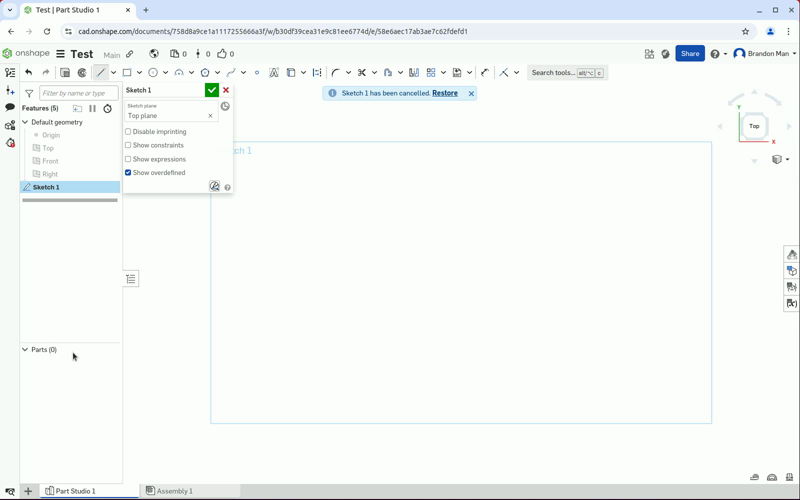
key_down(shift)
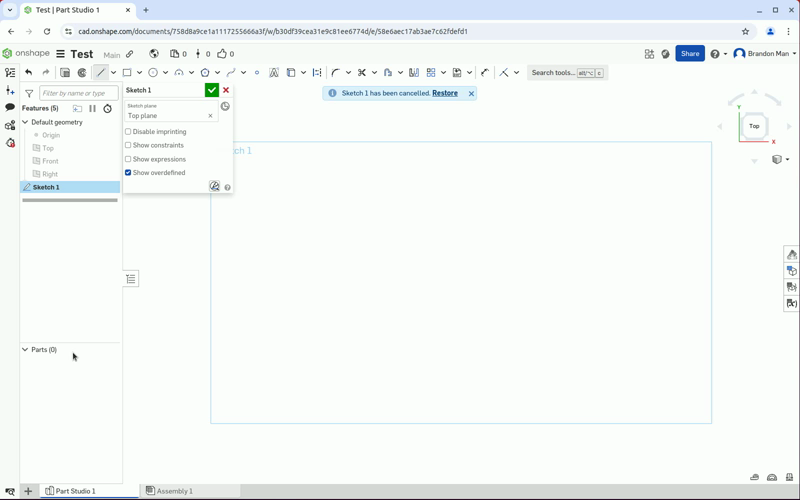
mouse_move(460, 282)
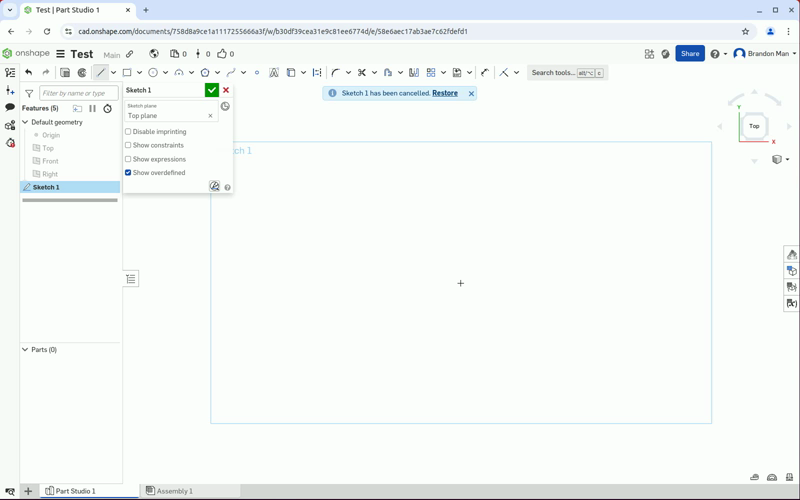
click(460, 282)
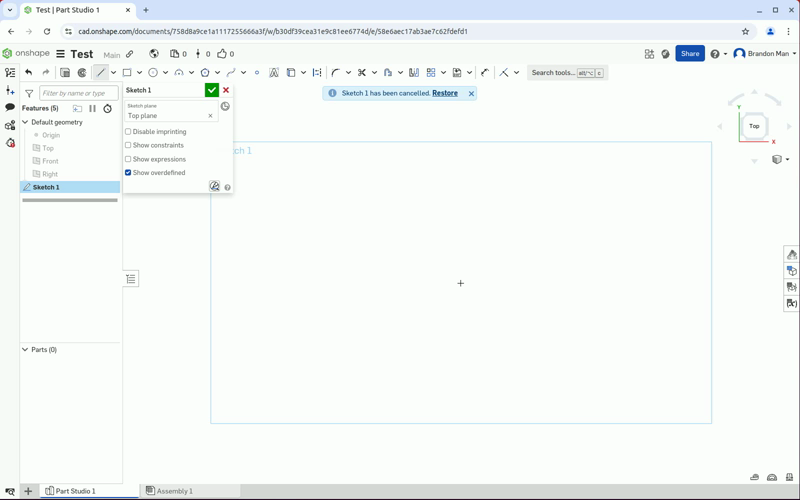
key_up(shift)
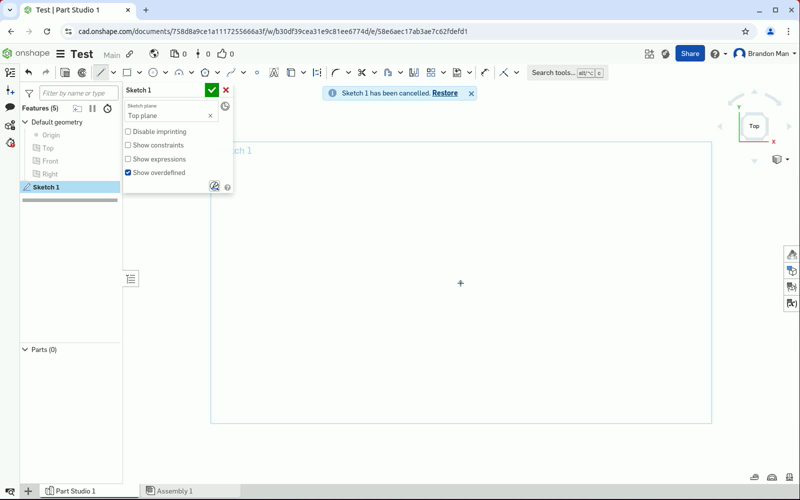
key_down(shift)
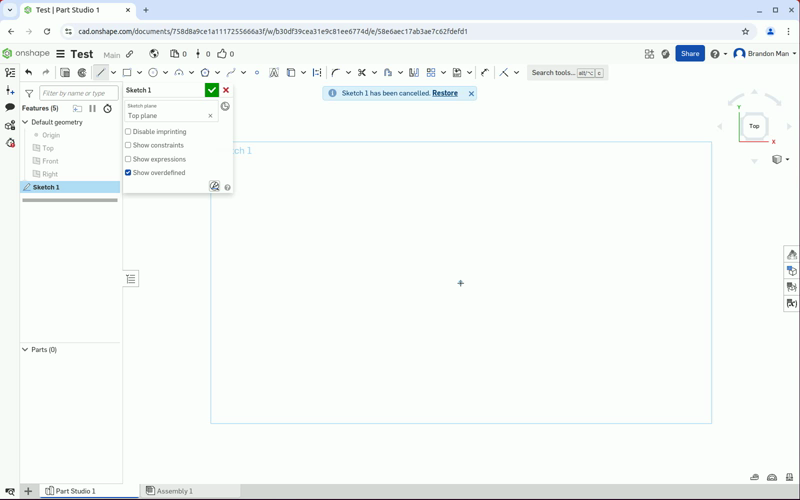
mouse_move(535, 282)
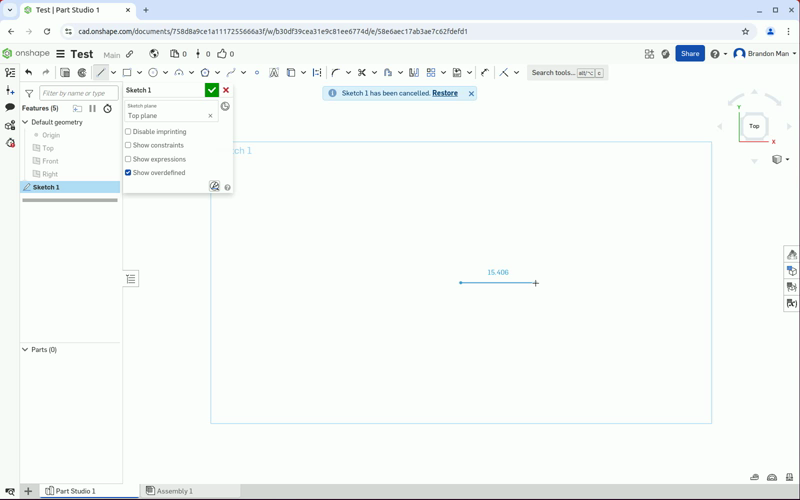
click(535, 282)
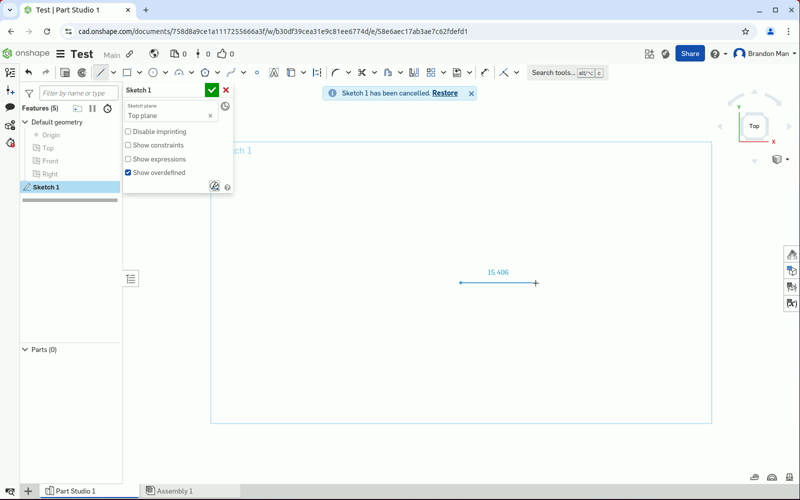
key_up(shift)
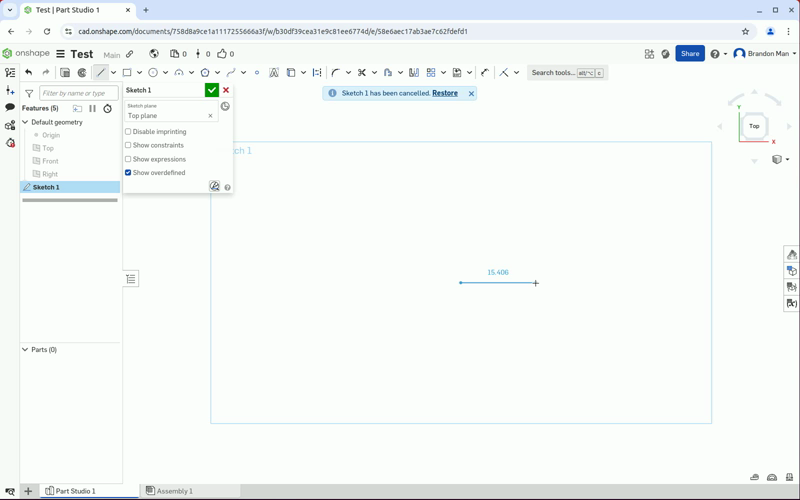
key_down(shift)
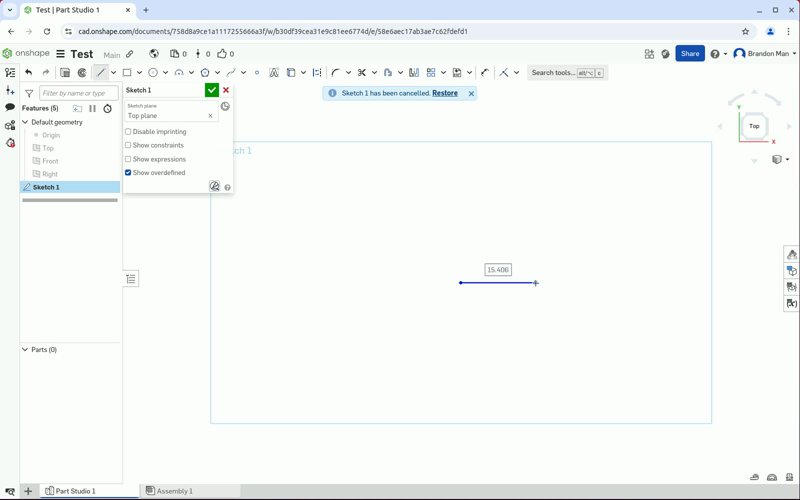
mouse_move(535, 170)
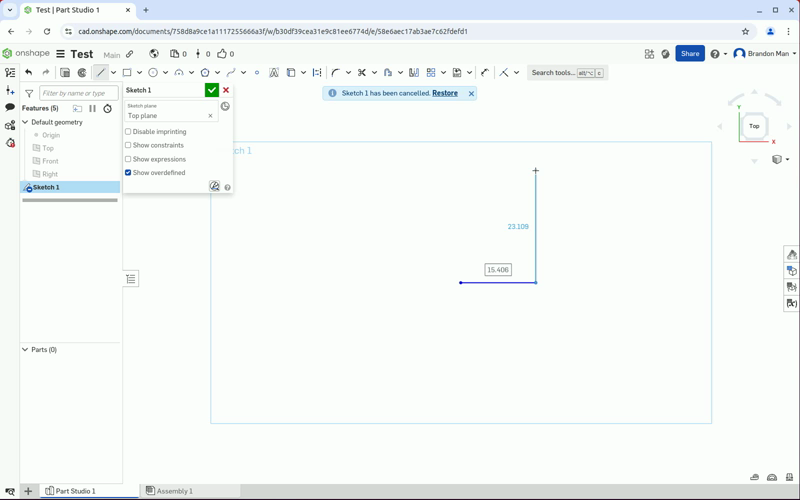
click(535, 170)
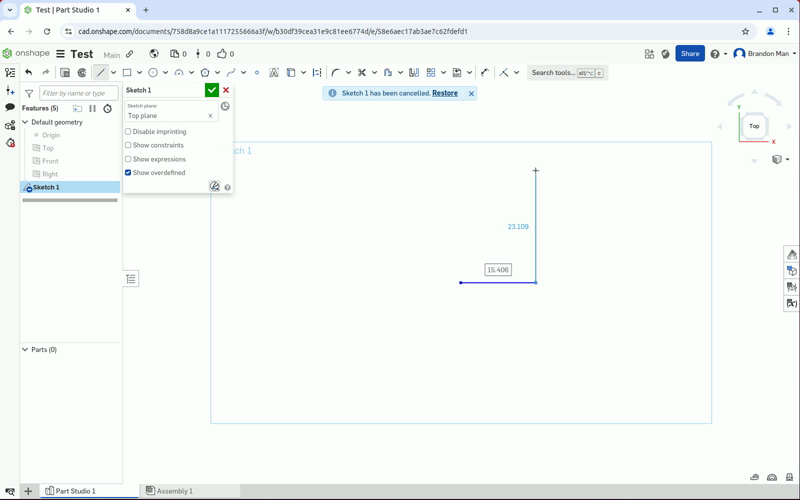
key_up(shift)
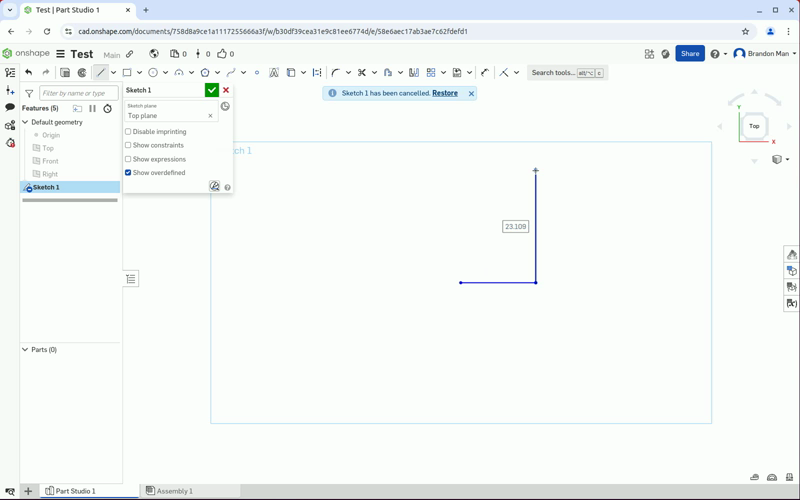
key_down(shift)
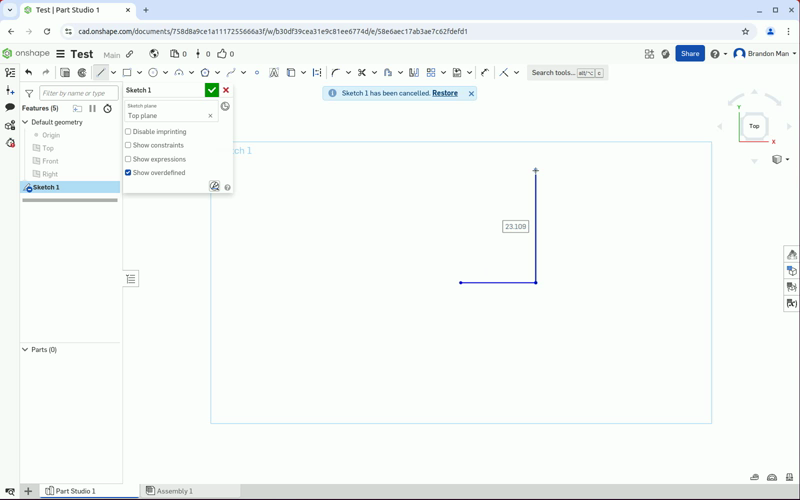
mouse_move(460, 170)
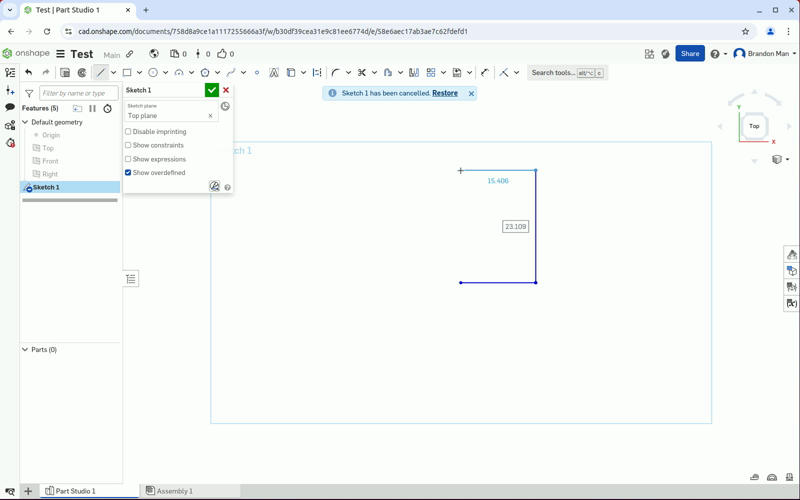
click(460, 170)
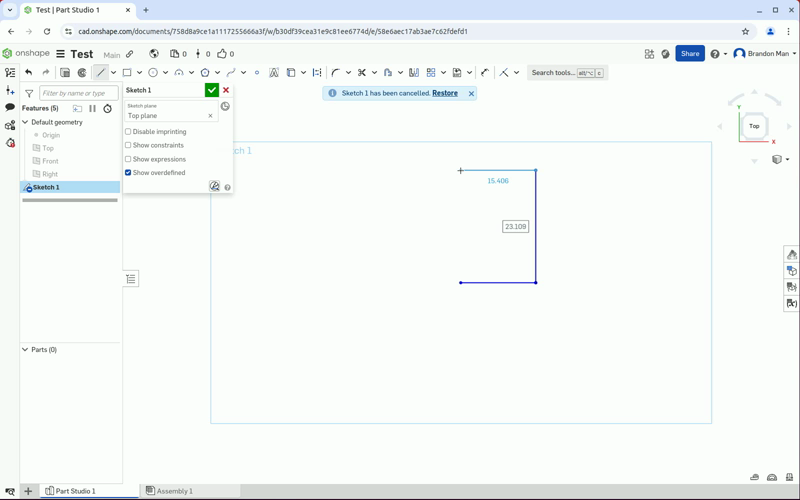
key_up(shift)
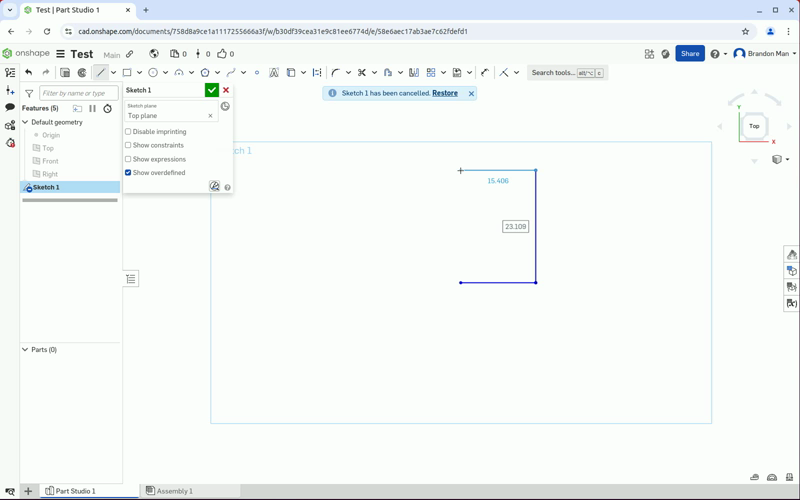
key_down(shift)
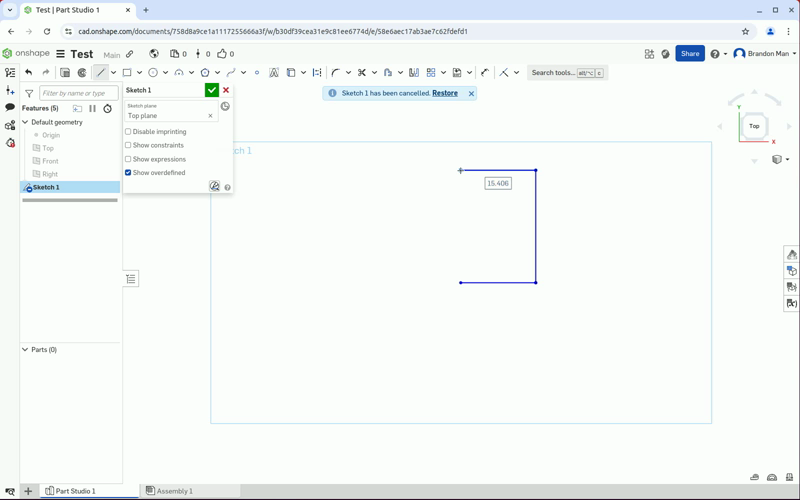
mouse_move(460, 282)
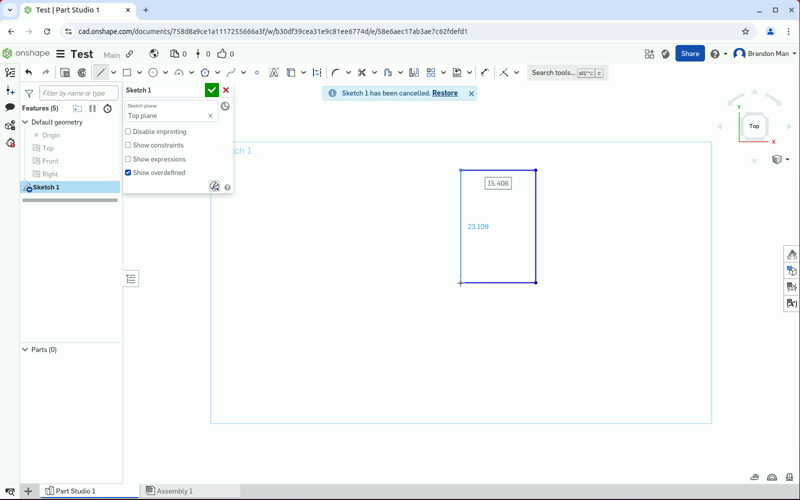
key_up(shift)
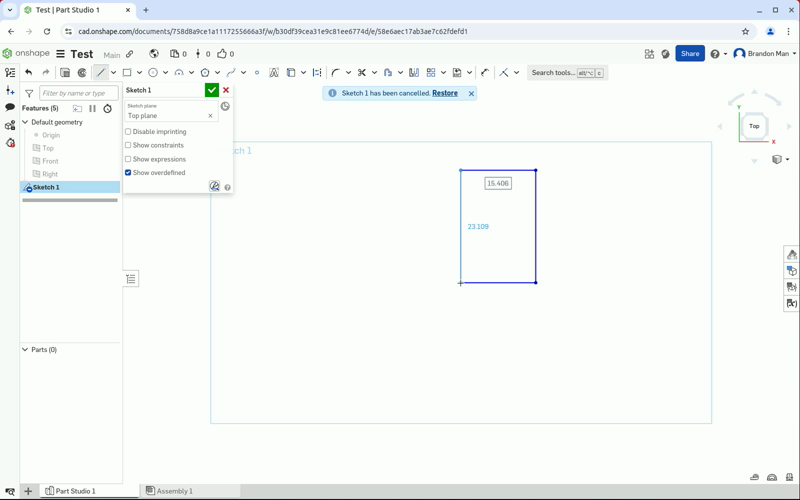
click(460, 282)
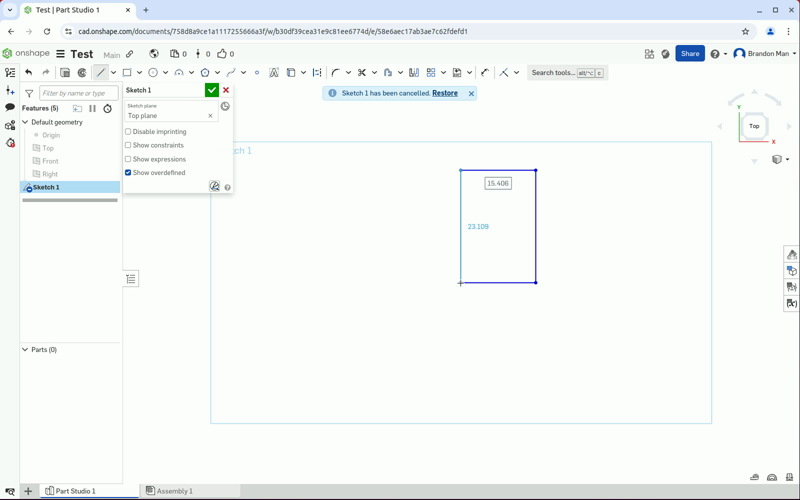
key(esc)
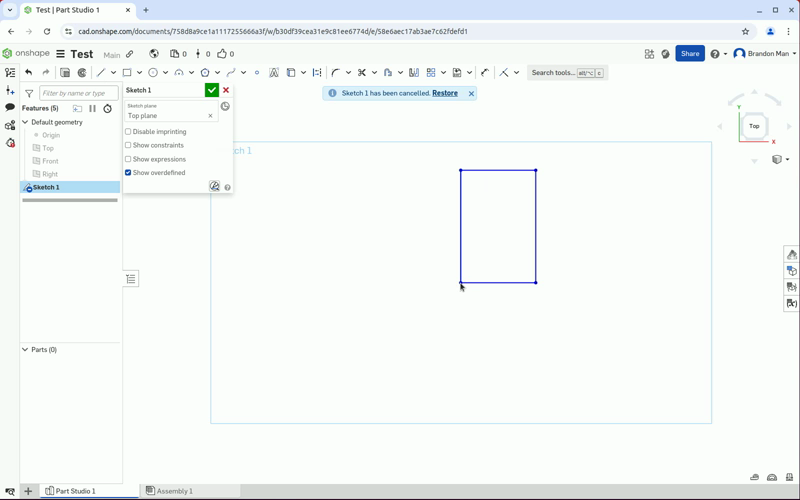
mouse_move(501, 205)
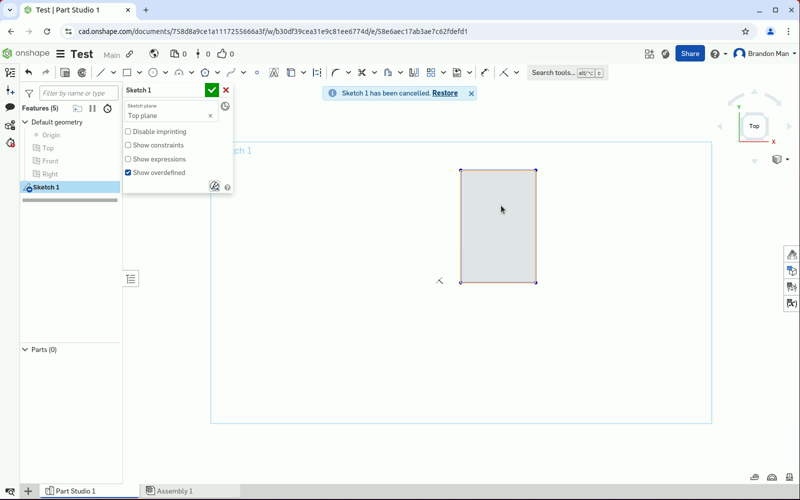
click(501, 205)
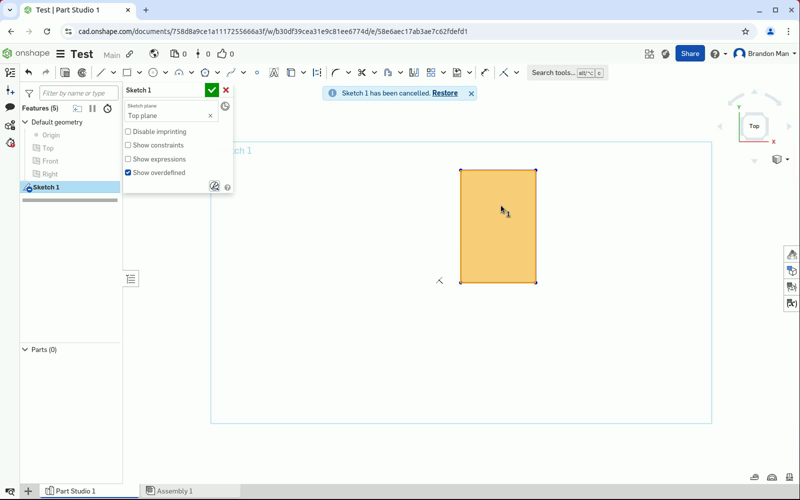
mouse_move(73, 352)
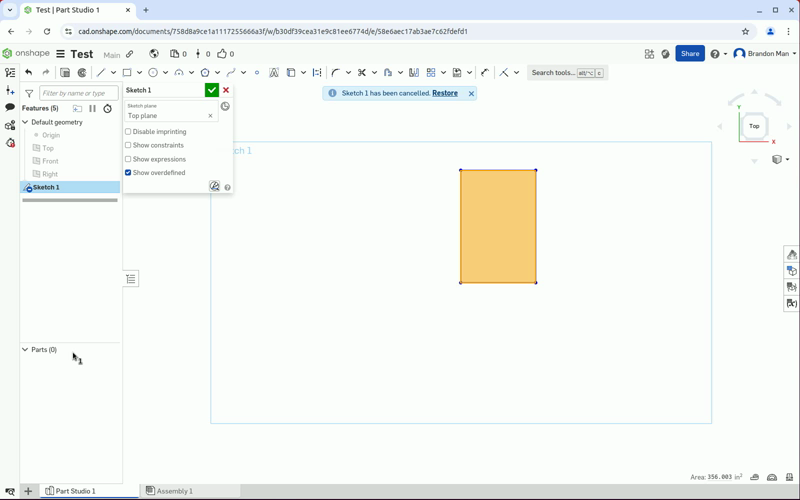
key(shift+y)
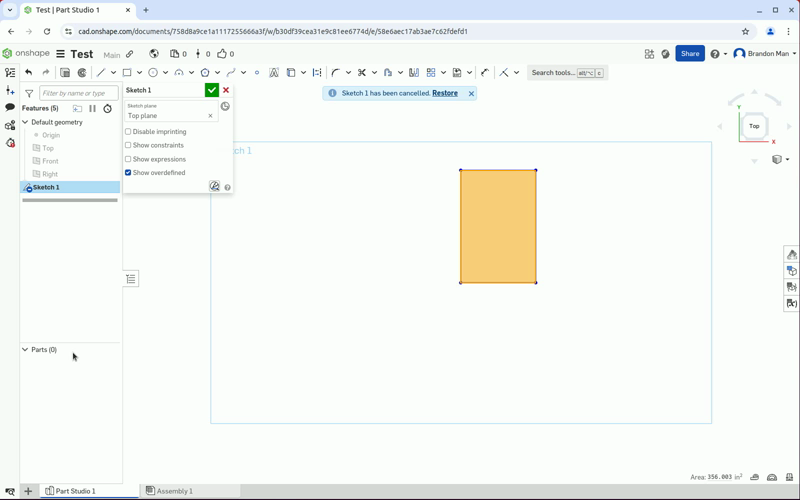
key(shift+e)
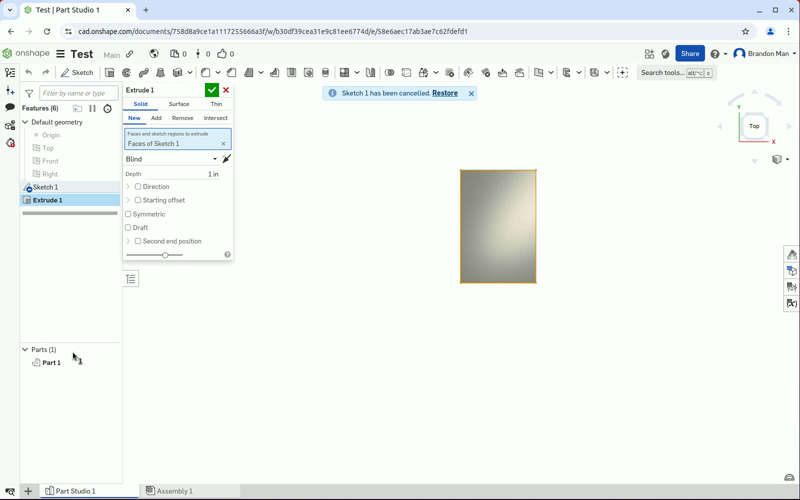
mouse_move(143, 106)
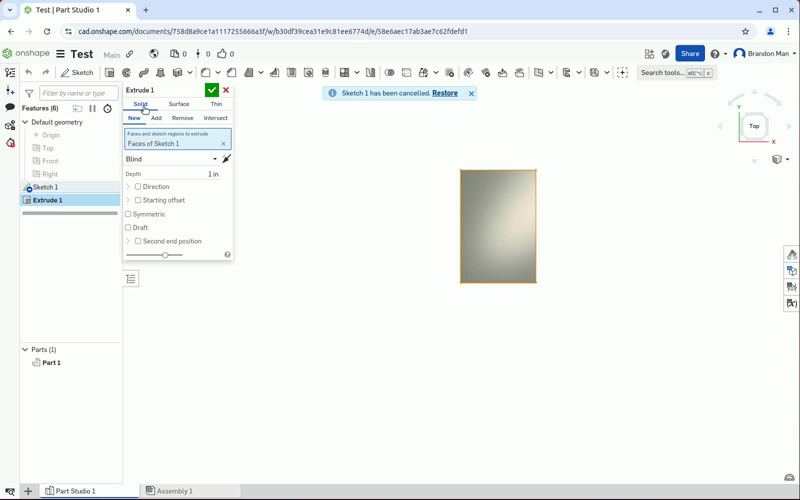
click(143, 106)
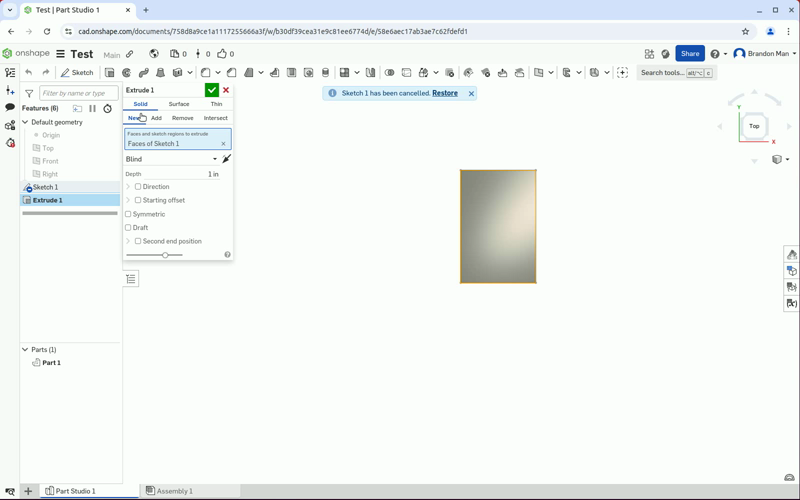
mouse_move(137, 120)
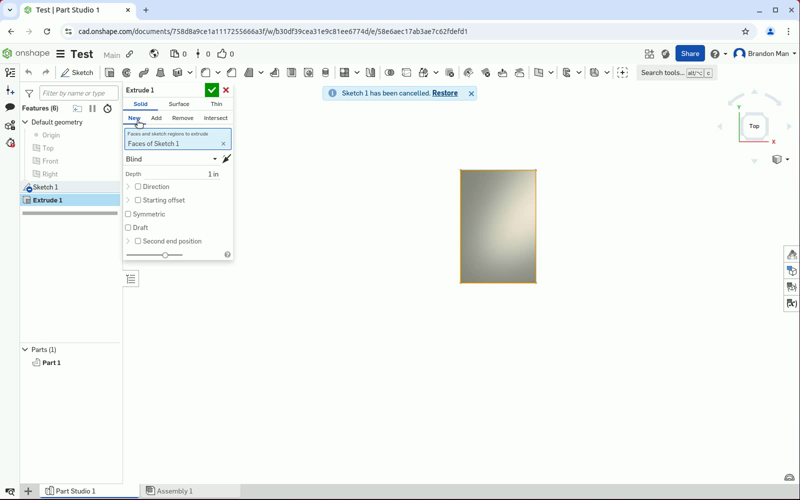
click(137, 120)
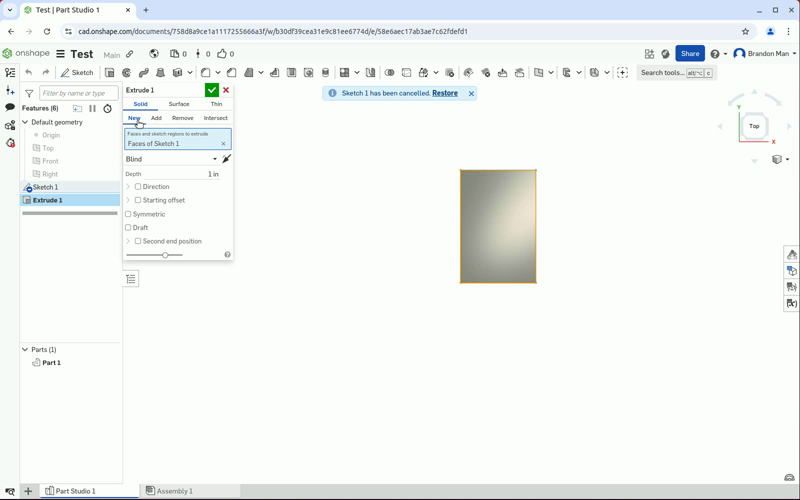
key(tab, 4)
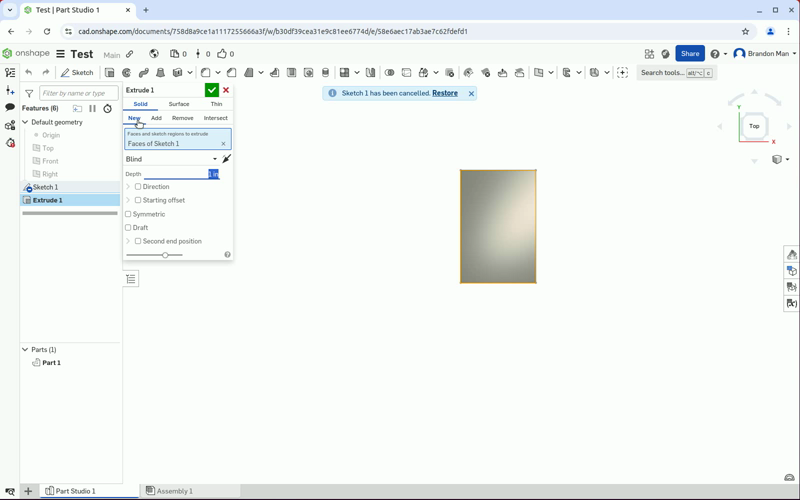
text(9.147)
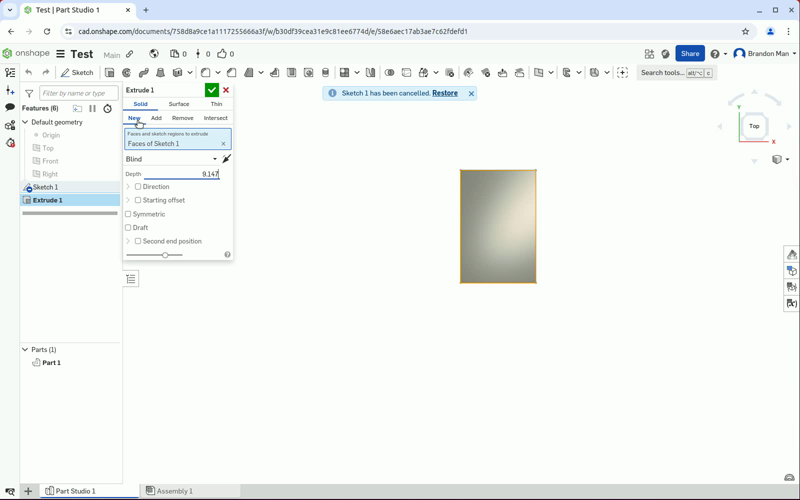
key(enter)
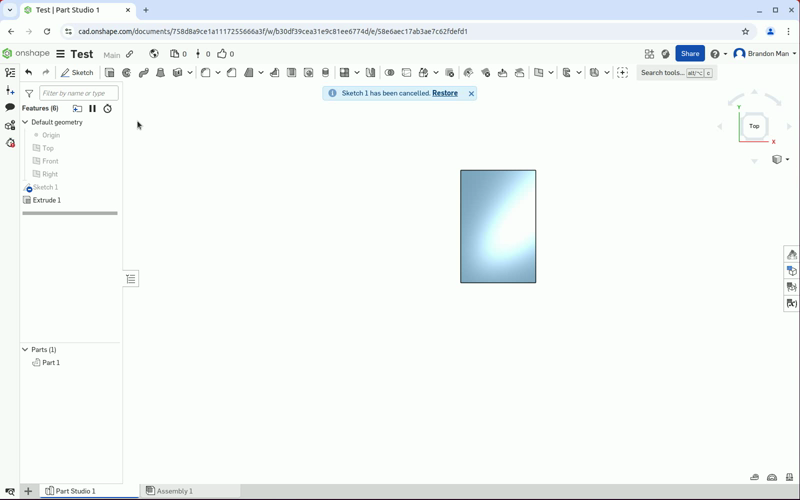
key(shift+h)
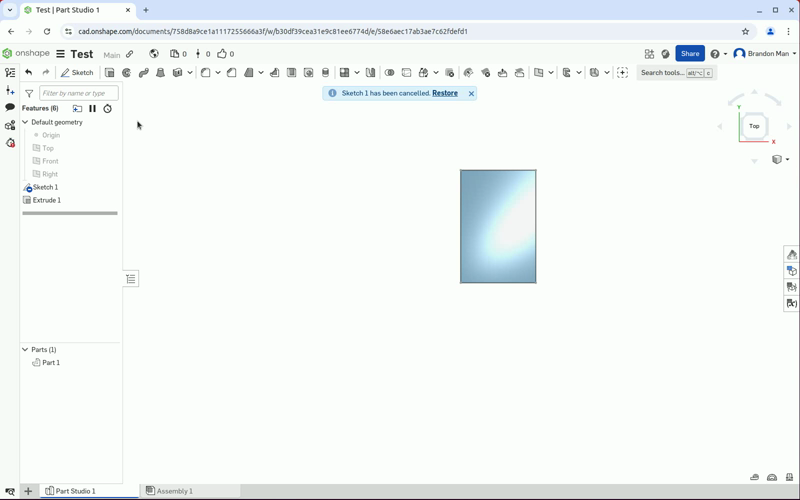
key(shift+h)
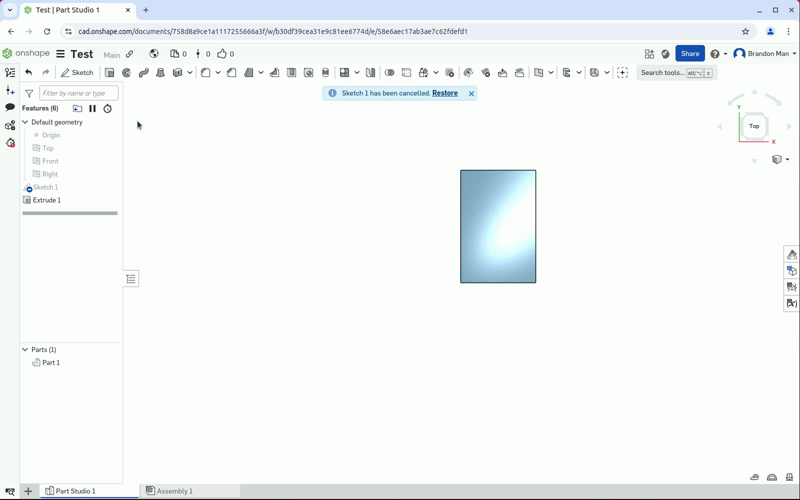
mouse_move(73, 189)
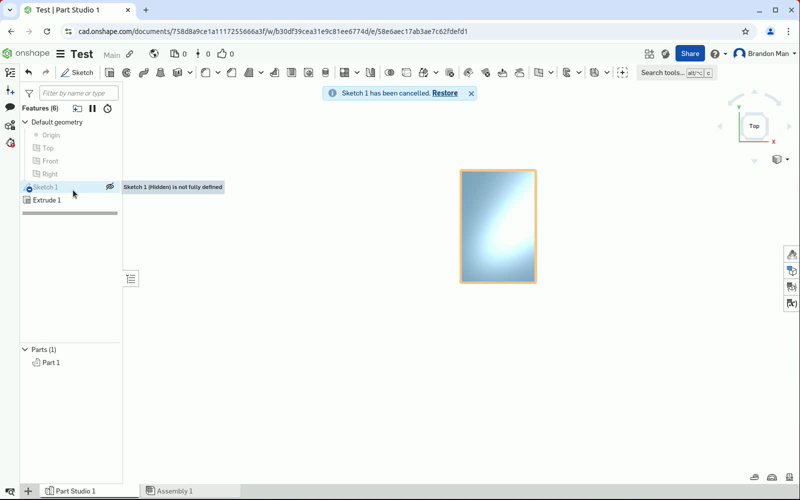
click(73, 189)
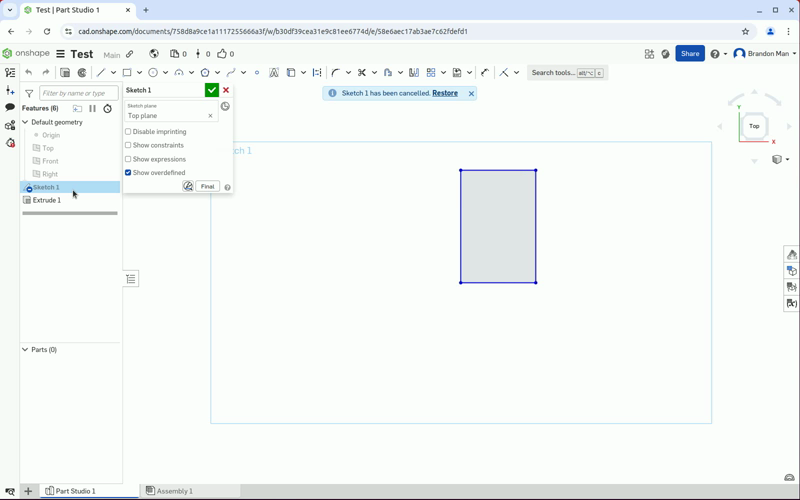
mouse_move(229, 92)
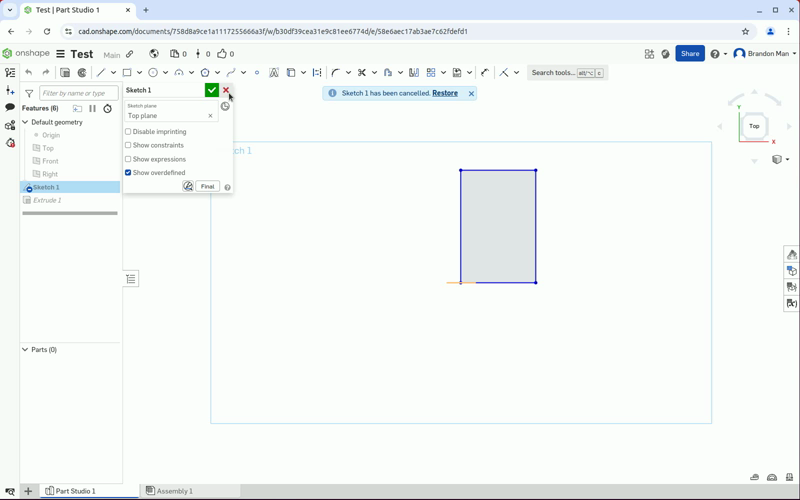
click(229, 92)
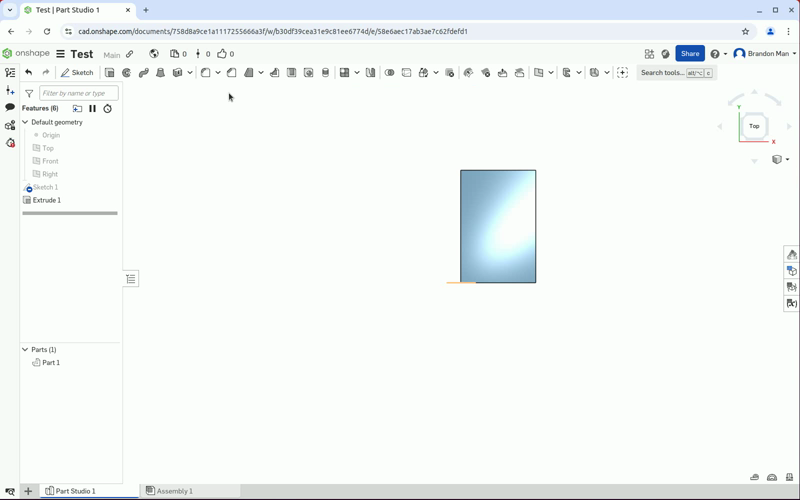
mouse_move(541, 75)
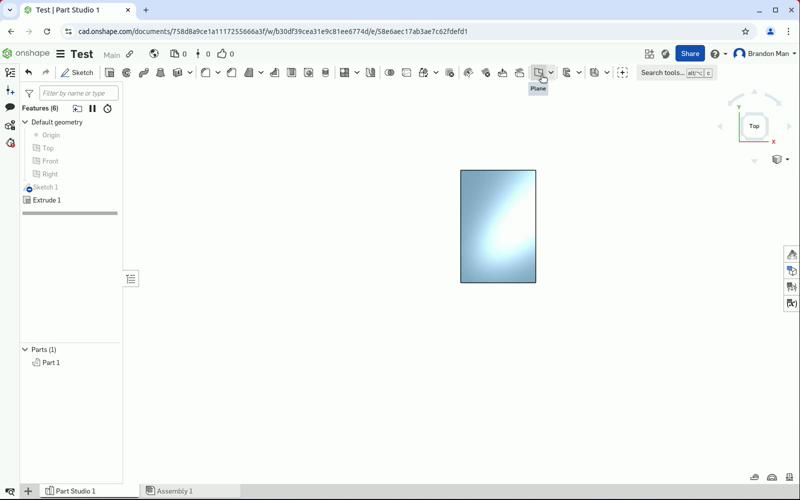
click(541, 75)
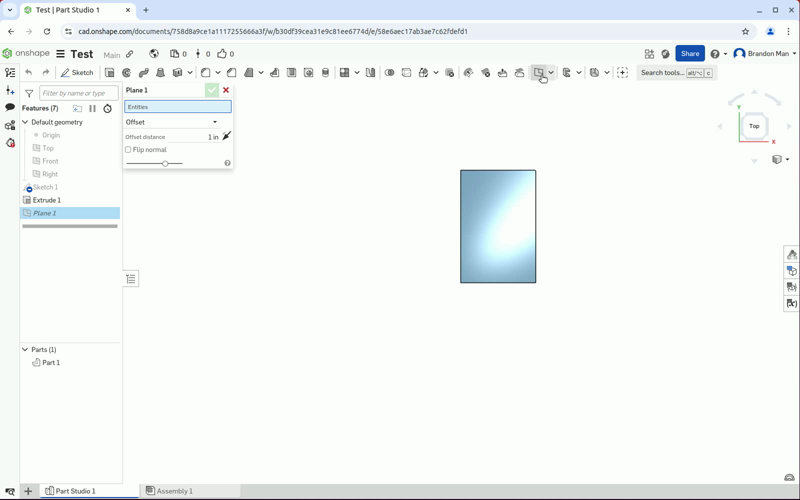
mouse_move(73, 150)
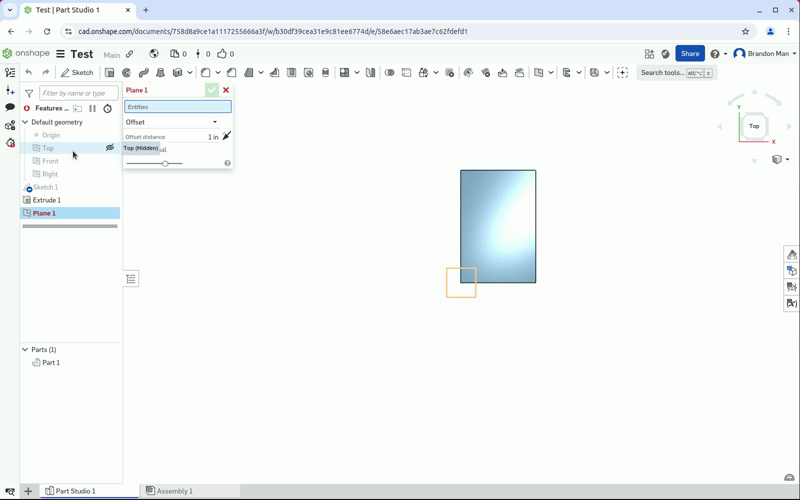
click(73, 150)
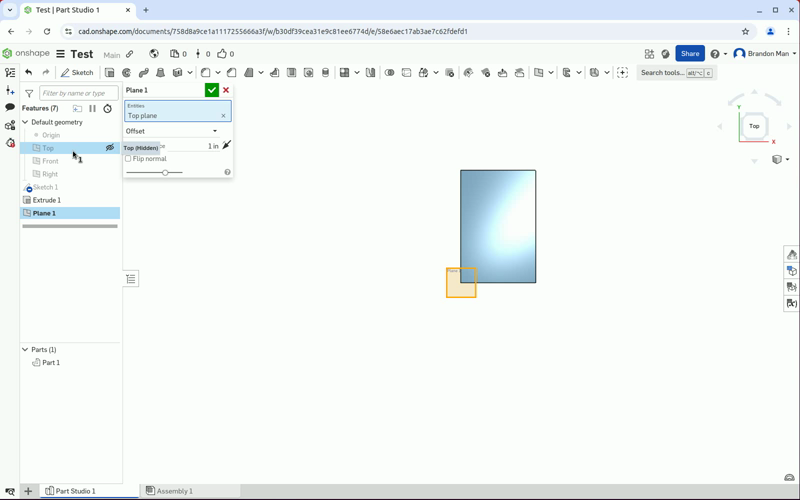
key(tab, 2)
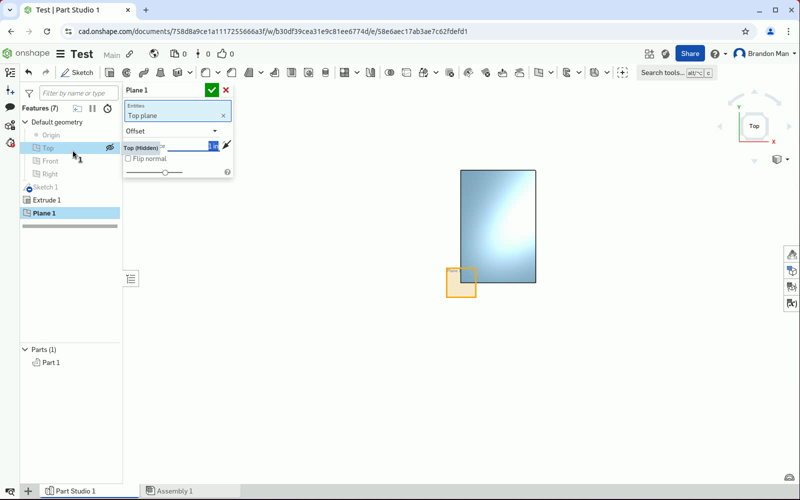
text(9.151)
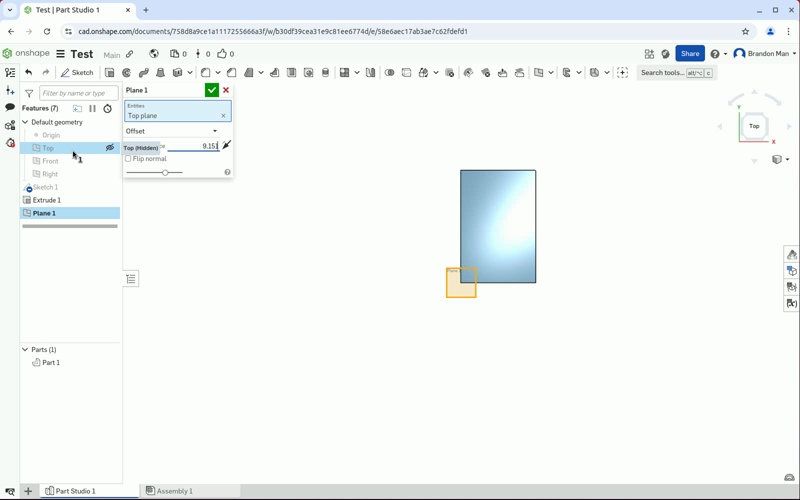
key(enter, 2)
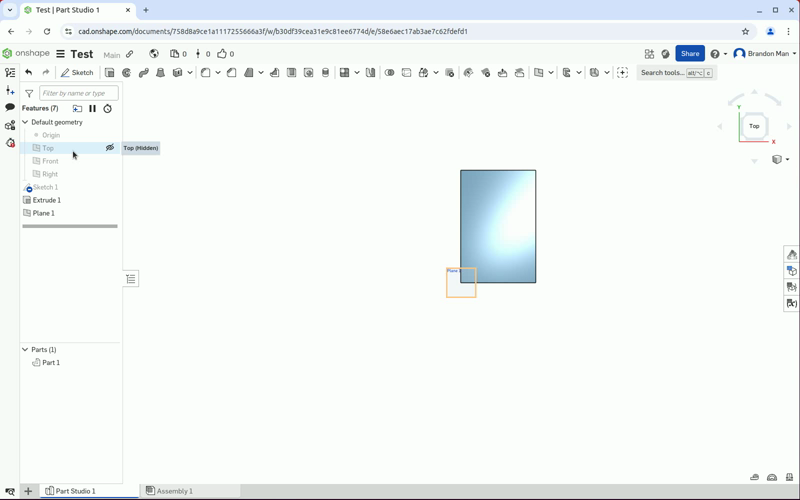
key(shift+s)
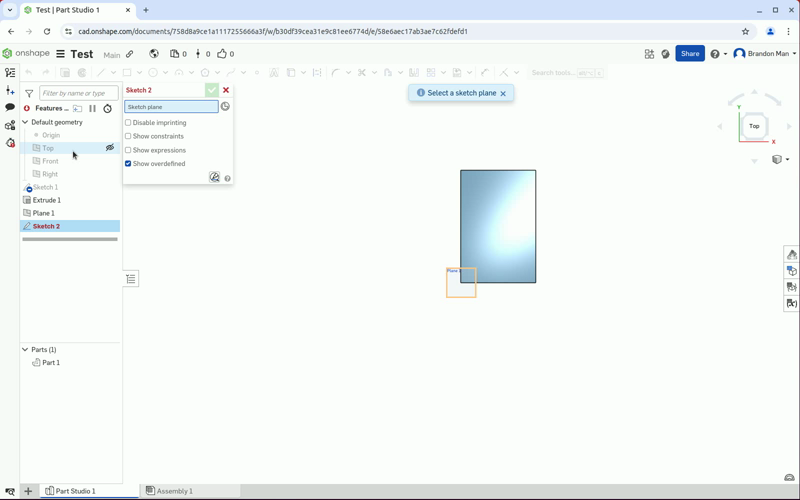
mouse_move(73, 215)
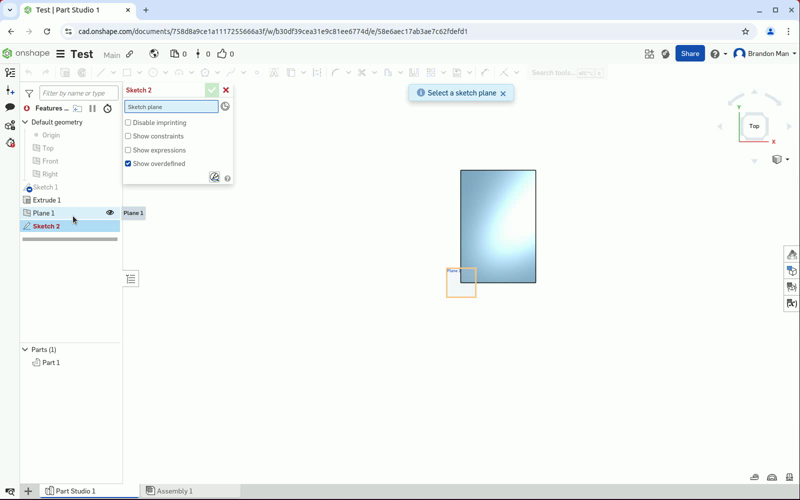
click(73, 215)
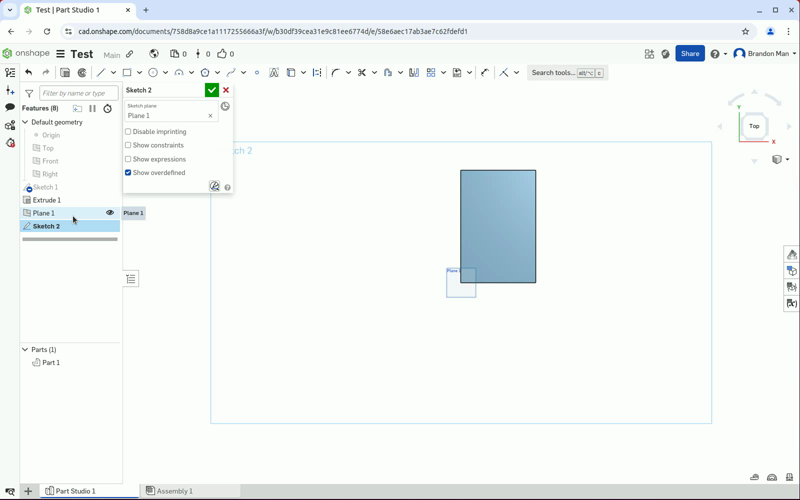
mouse_move(73, 352)
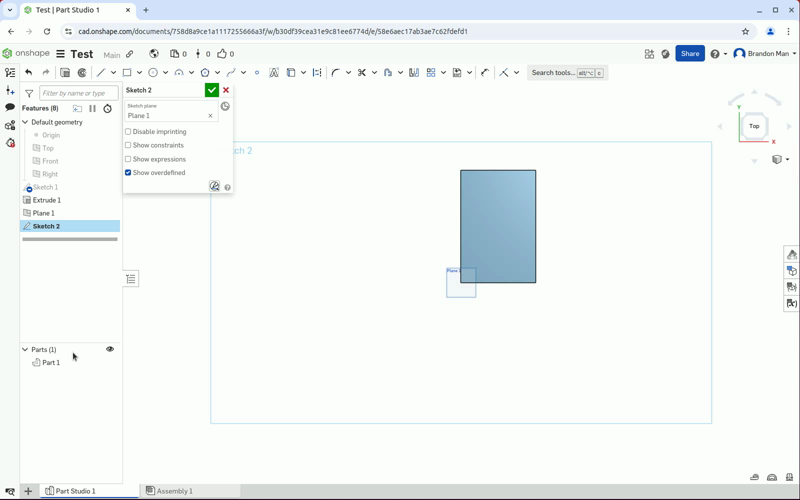
key(y)
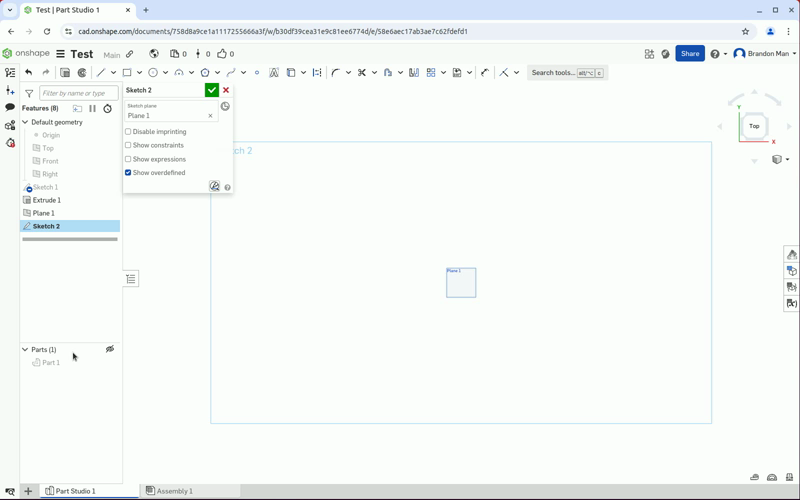
key(l)
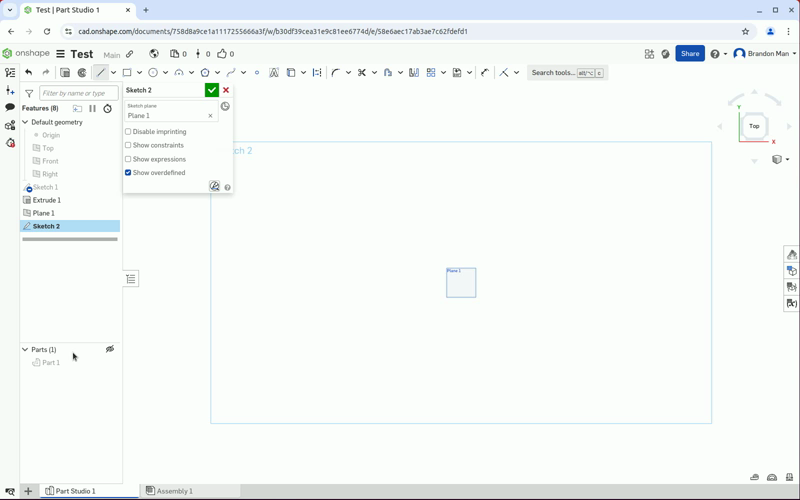
key_down(shift)
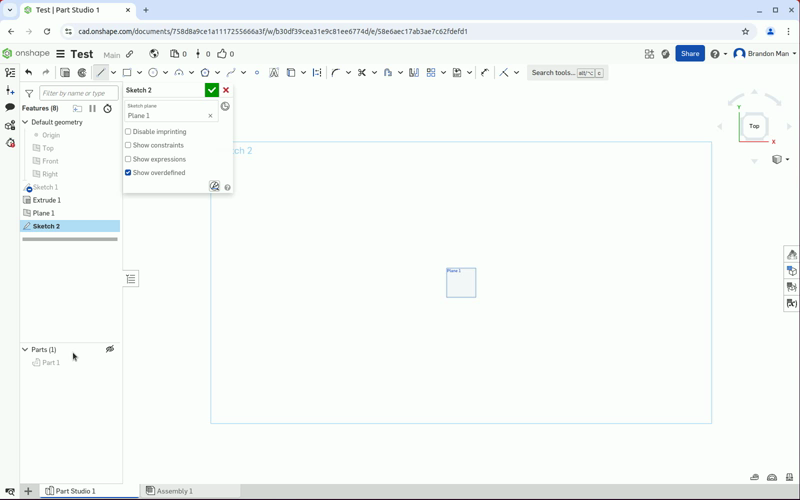
mouse_move(460, 282)
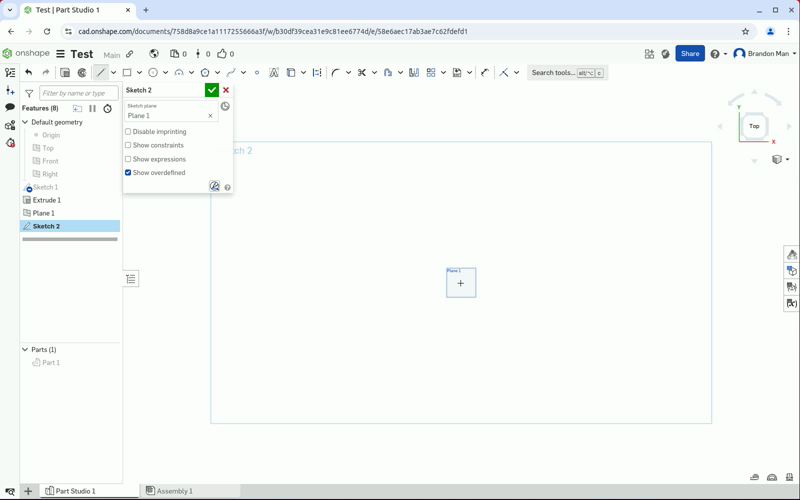
click(460, 282)
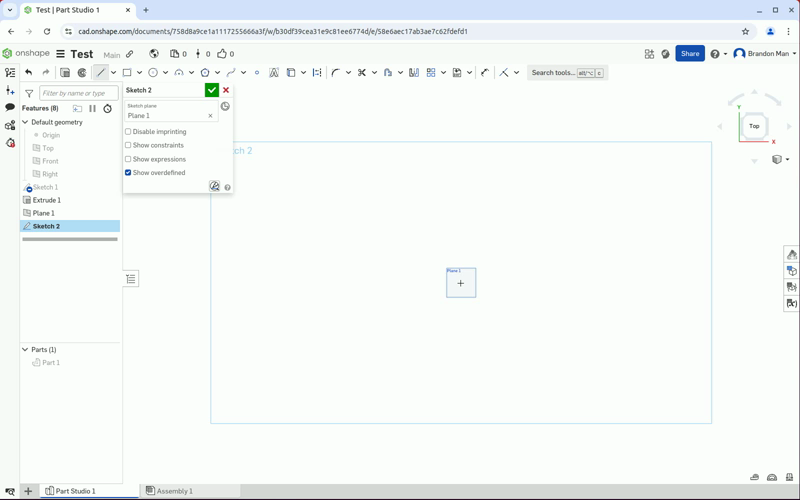
key_up(shift)
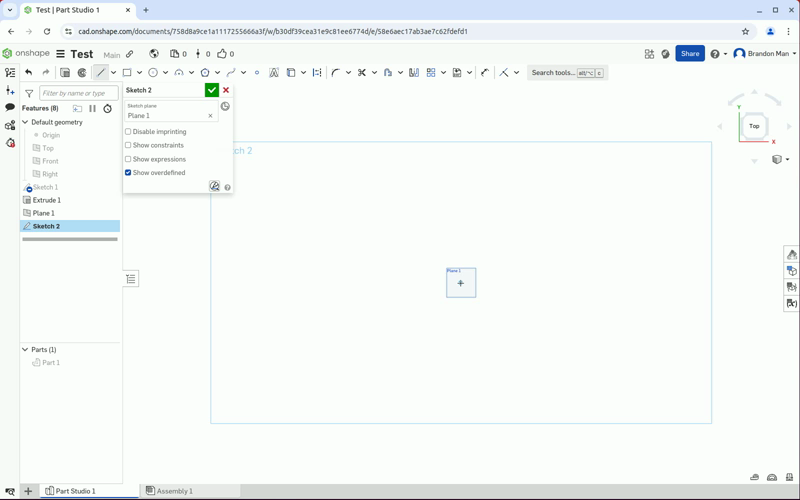
key_down(shift)
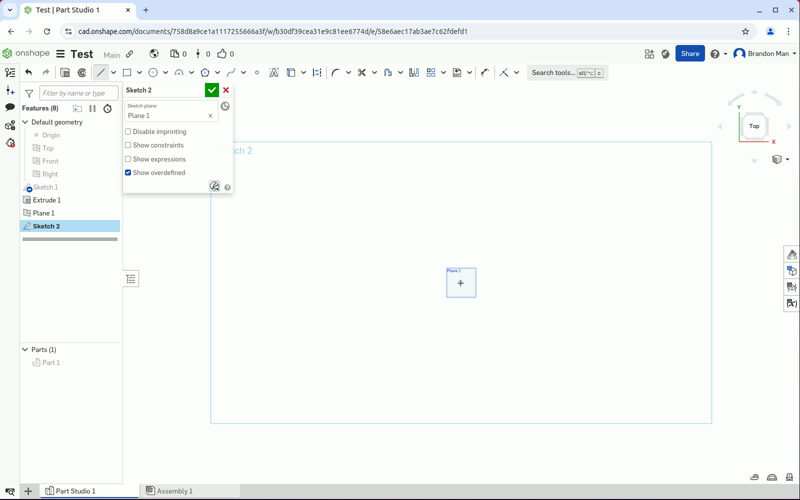
mouse_move(490, 282)
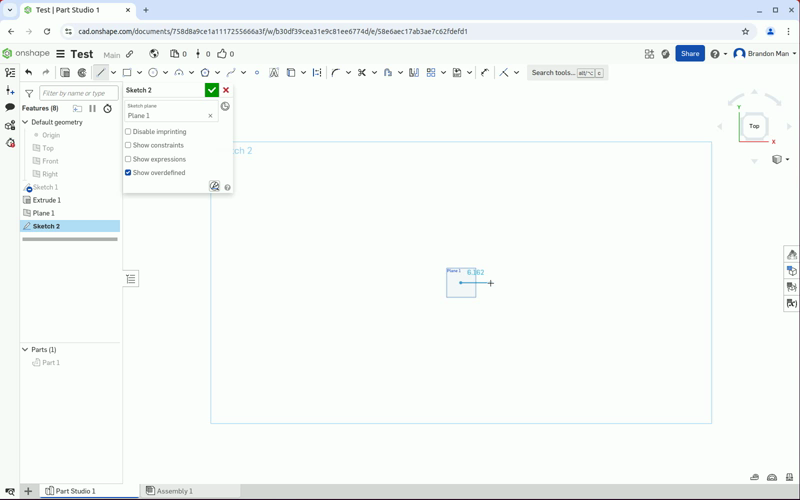
mouse_move(483, 282)
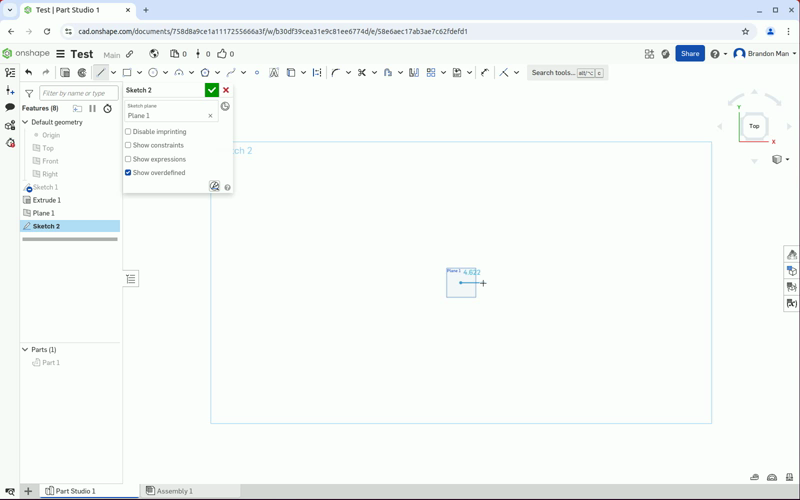
click(483, 282)
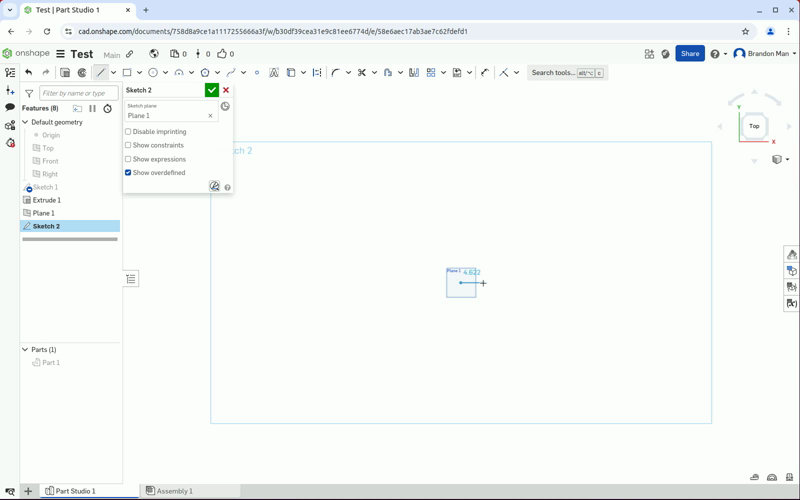
key_up(shift)
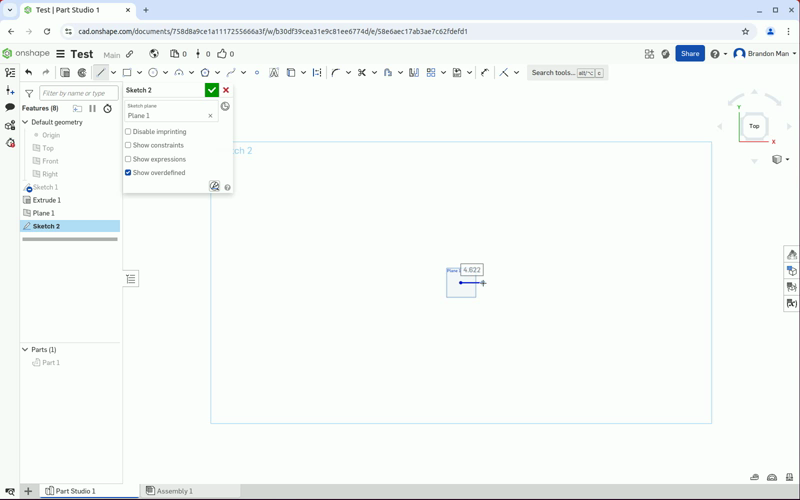
key_down(shift)
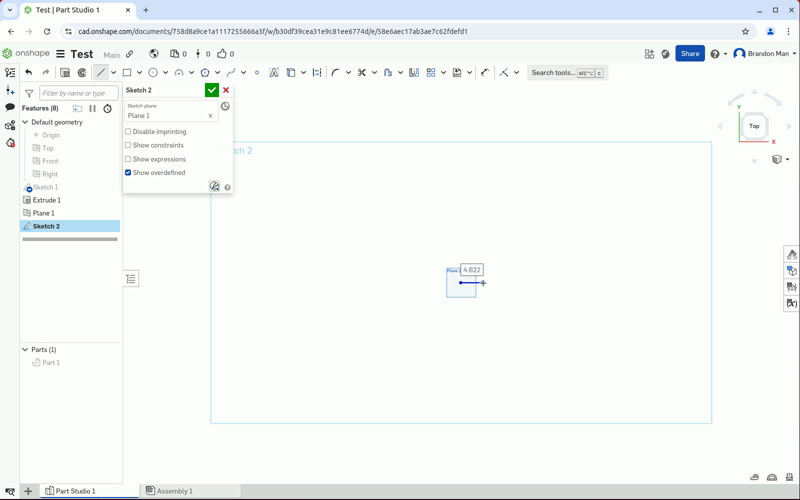
mouse_move(483, 170)
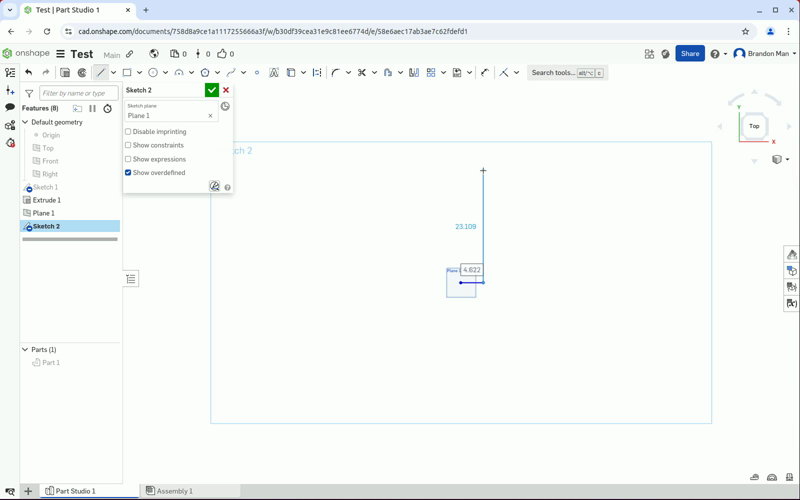
click(483, 170)
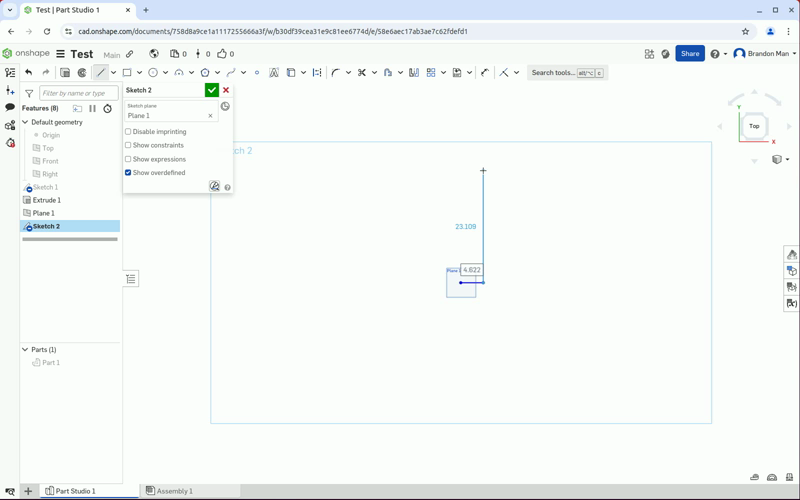
key_up(shift)
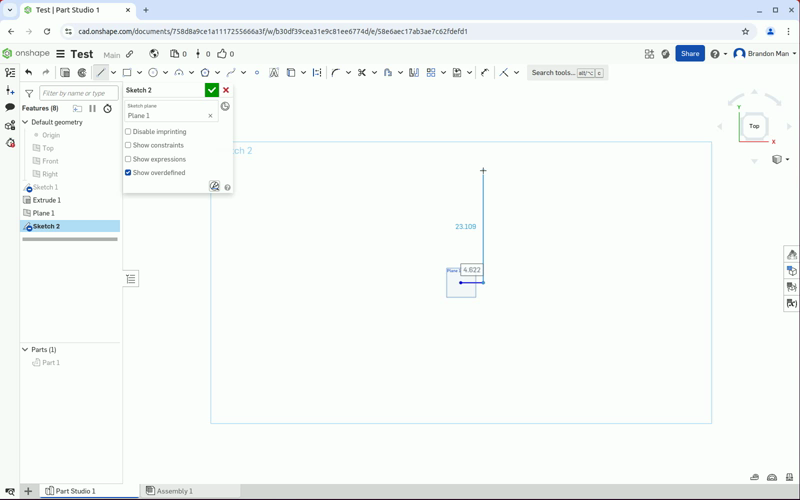
key_down(shift)
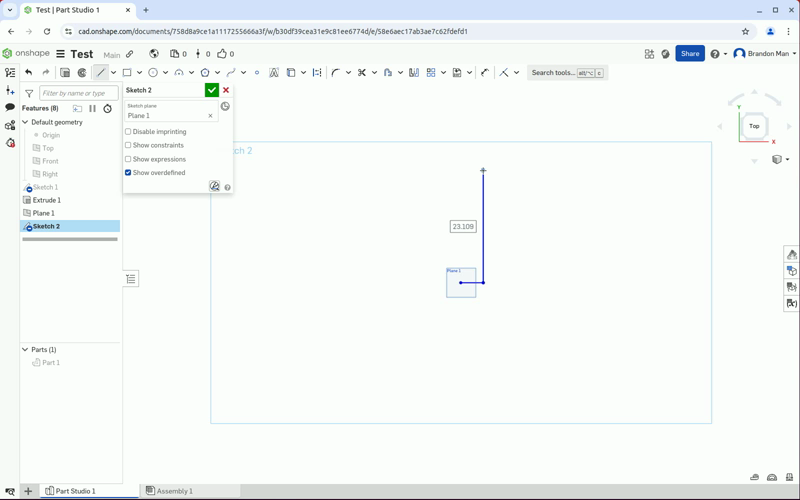
mouse_move(513, 170)
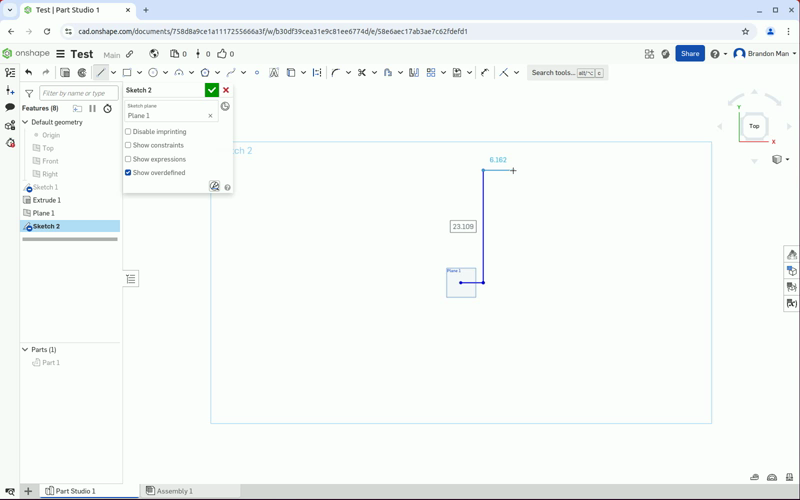
mouse_move(460, 170)
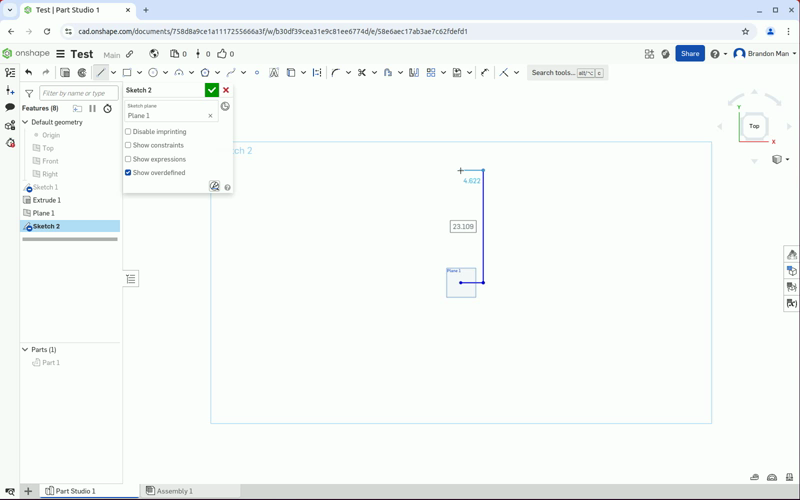
click(460, 170)
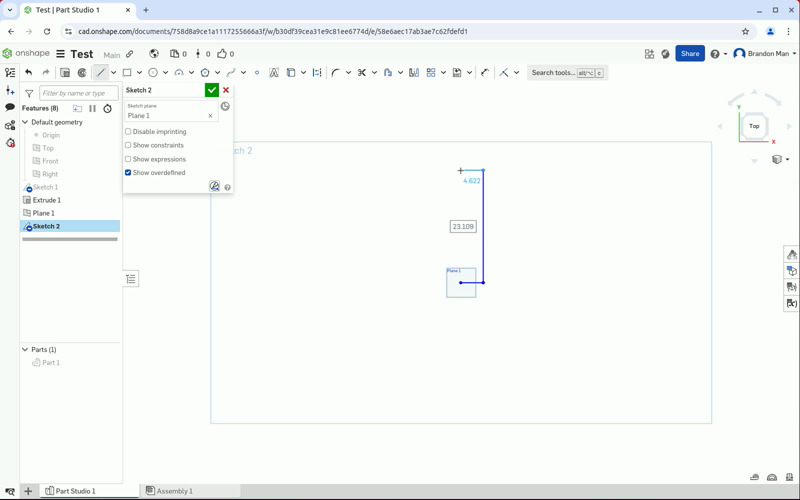
key_up(shift)
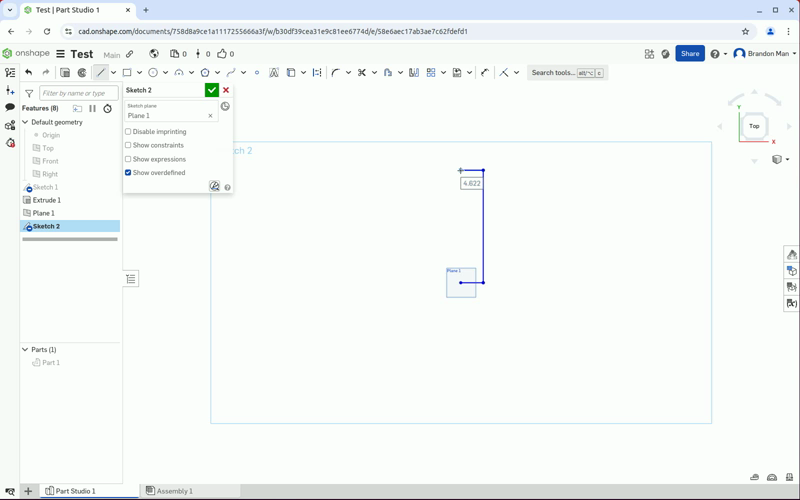
key_down(shift)
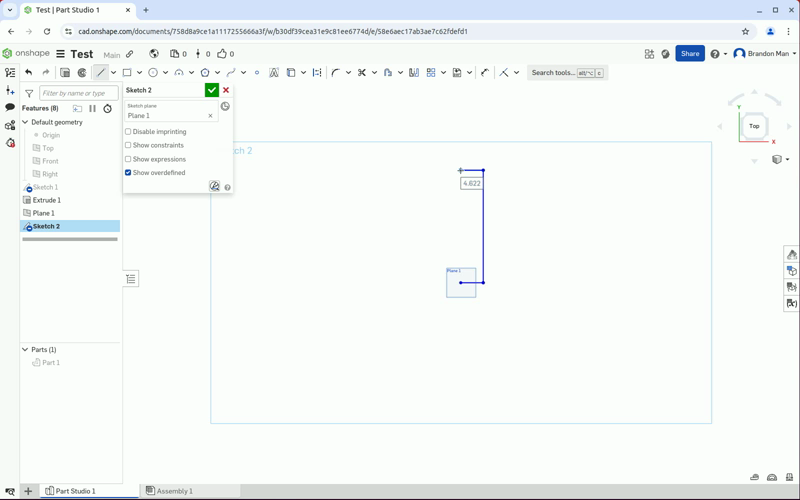
mouse_move(460, 282)
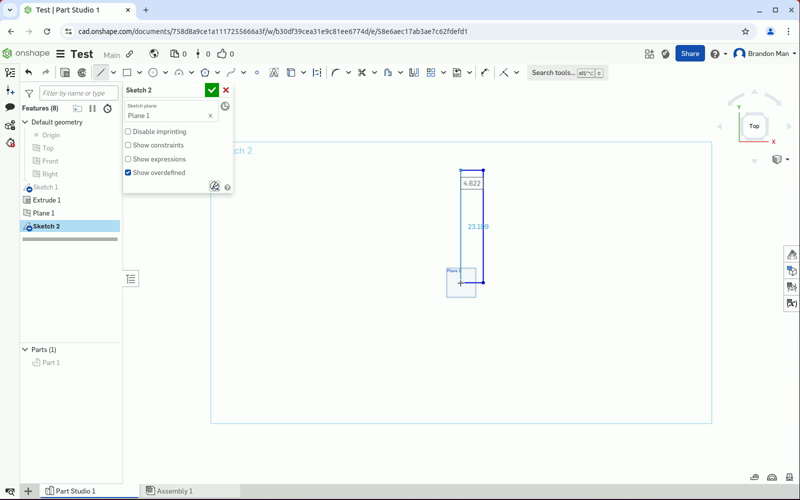
key_up(shift)
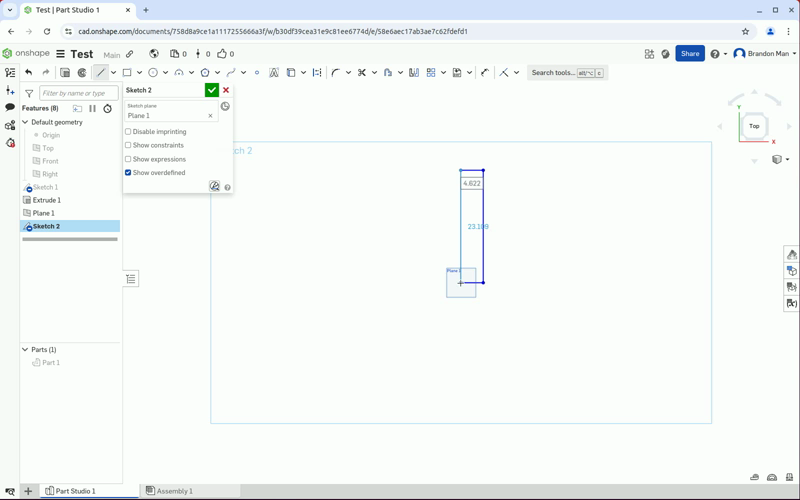
click(460, 282)
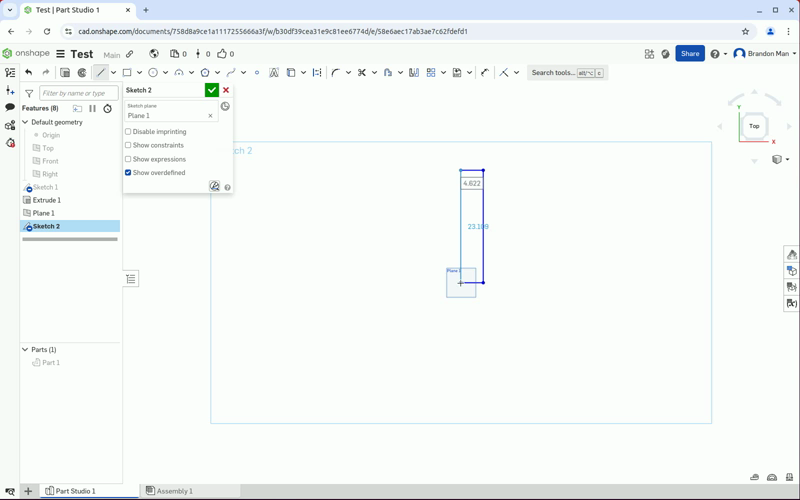
key(esc)
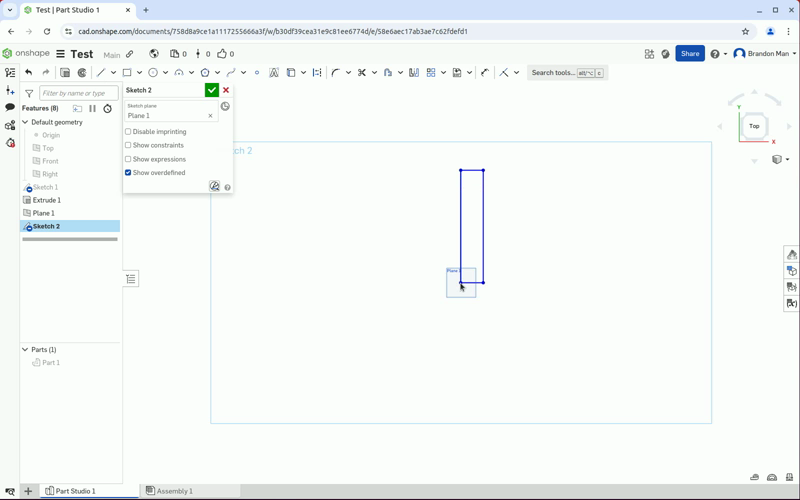
mouse_move(471, 274)
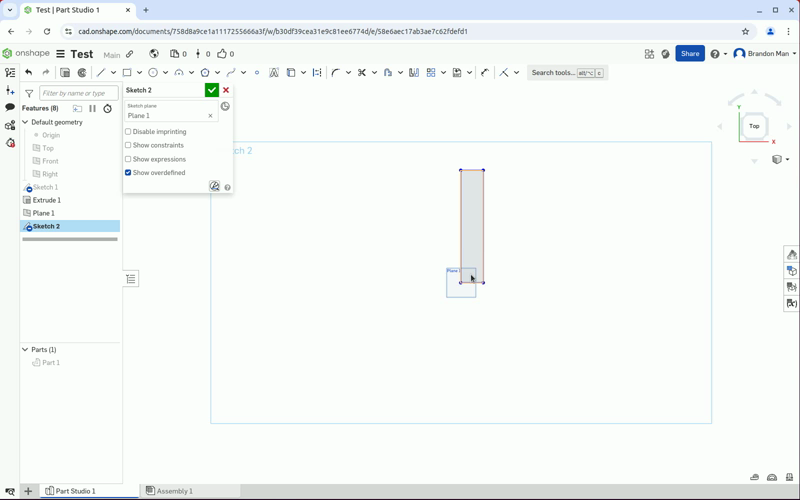
click(471, 274)
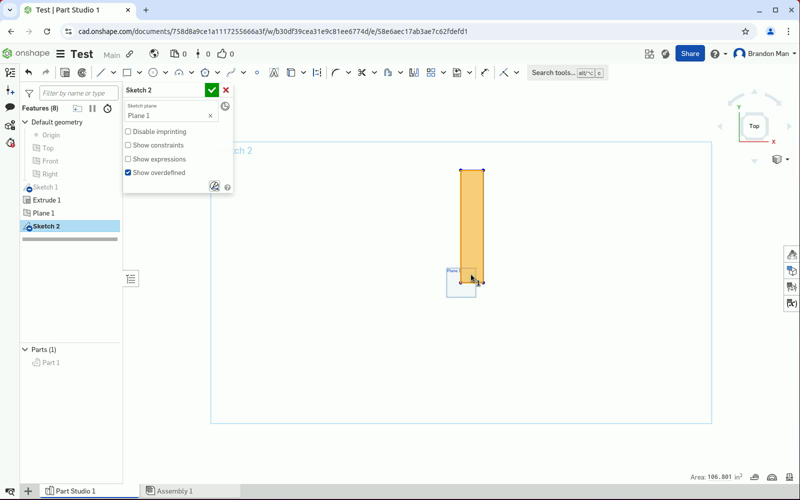
mouse_move(73, 352)
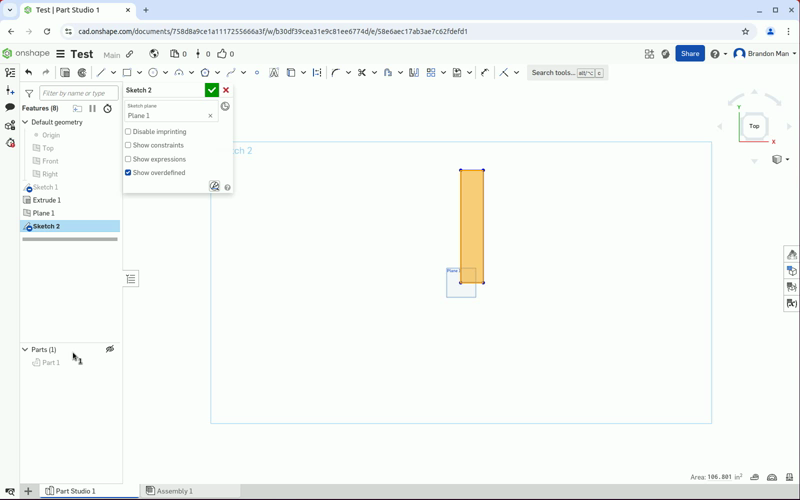
key(shift+y)
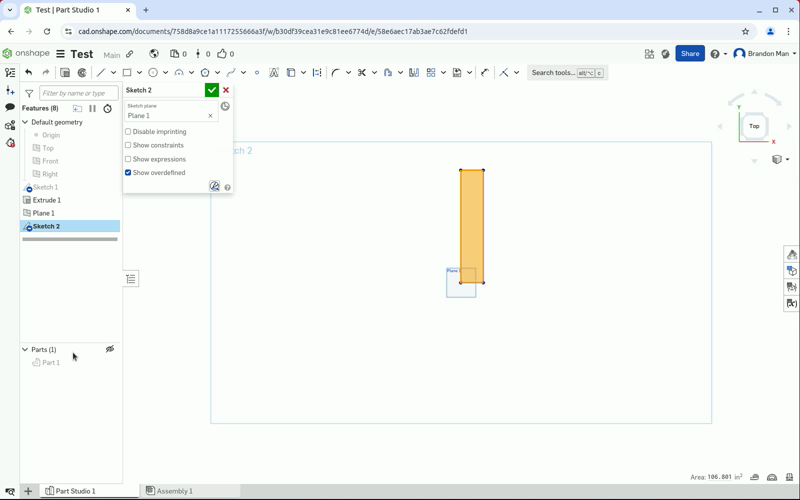
key(shift+e)
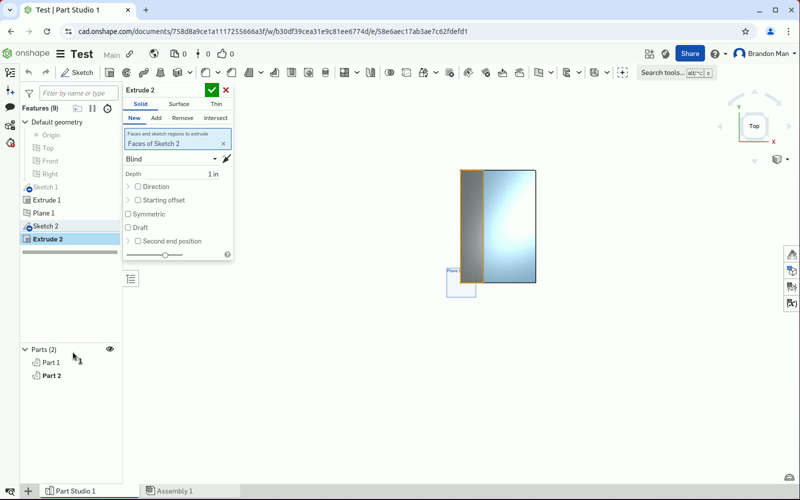
mouse_move(143, 106)
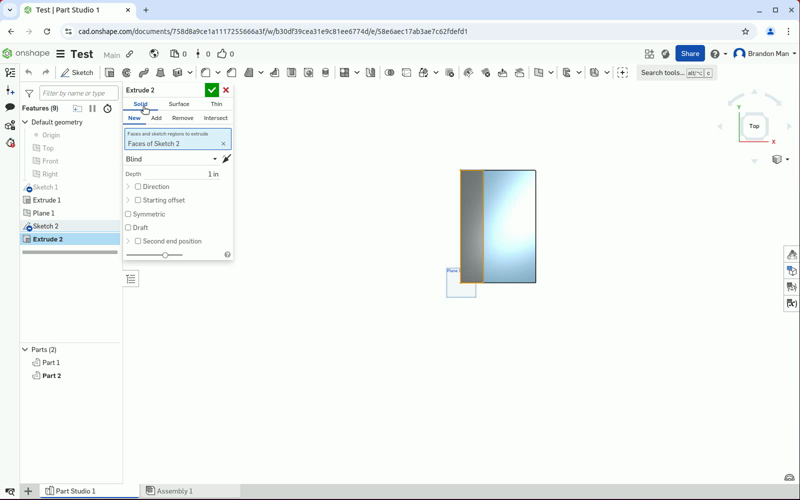
click(143, 106)
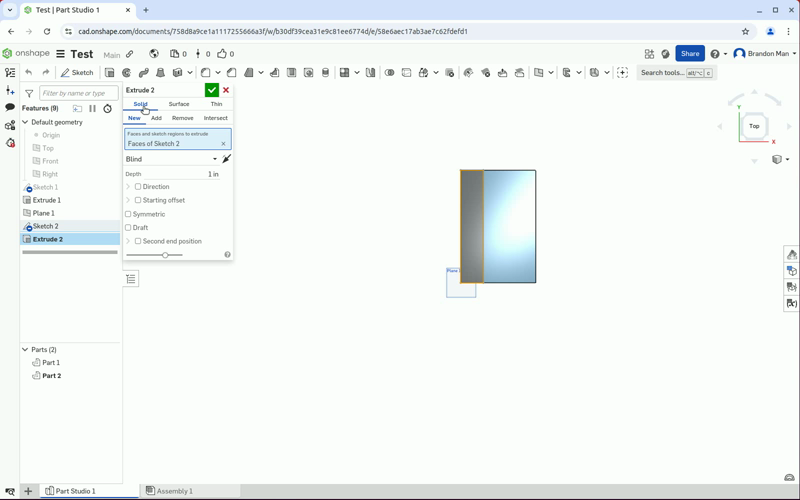
mouse_move(186, 120)
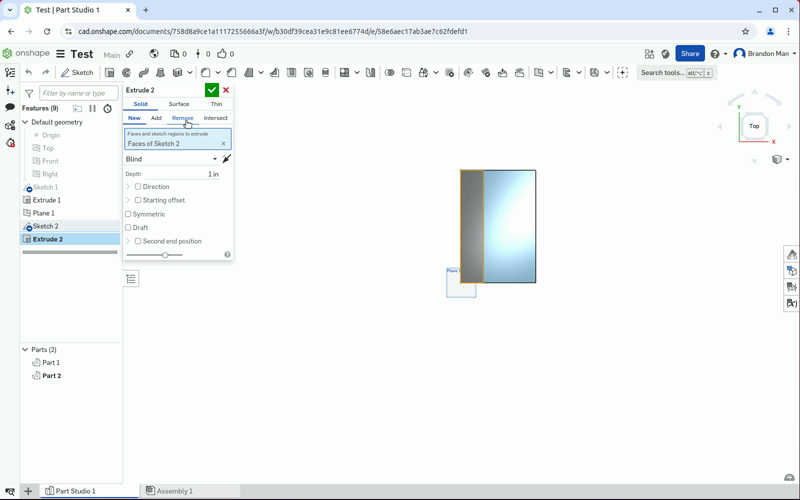
click(186, 120)
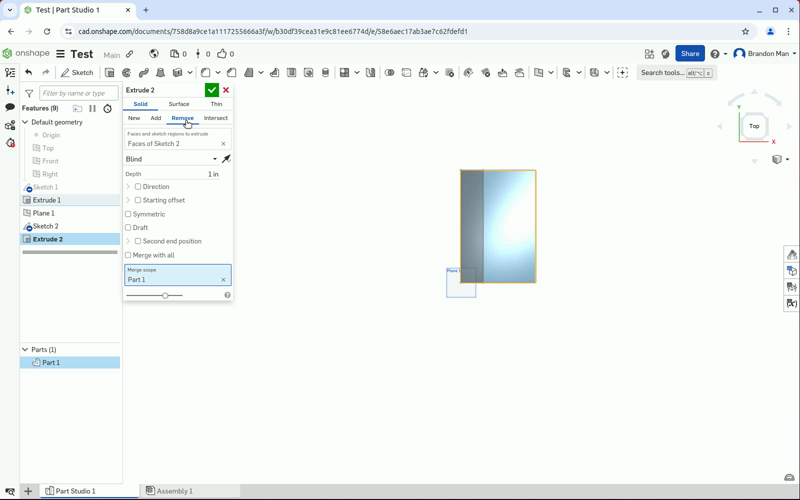
key(tab, 4)
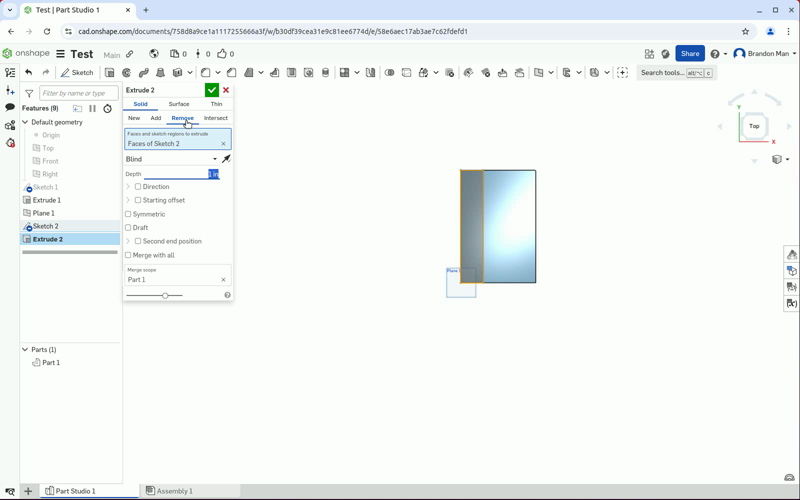
text(4.574)
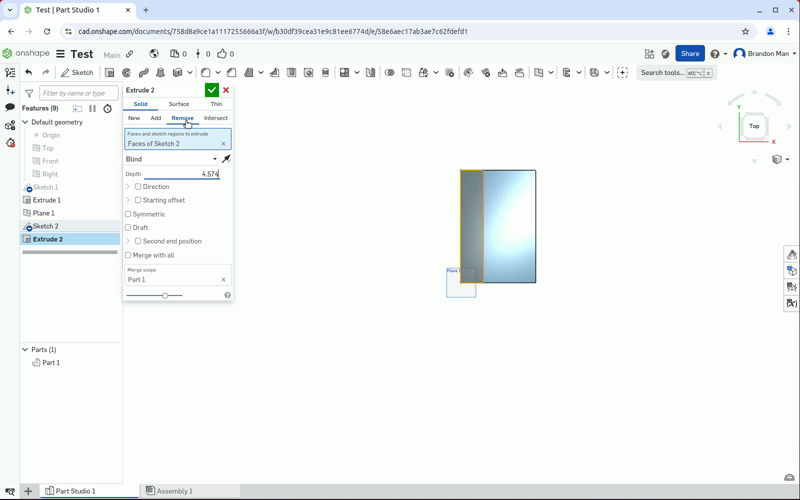
key(tab, 6)
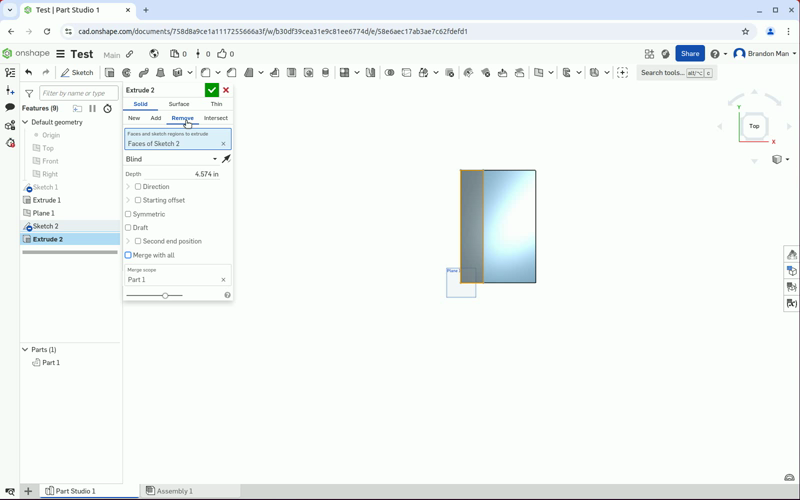
key(space)
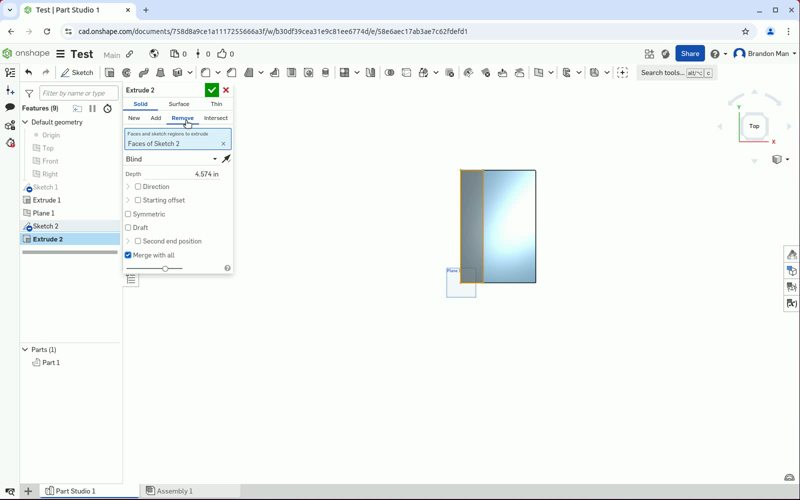
key(enter)
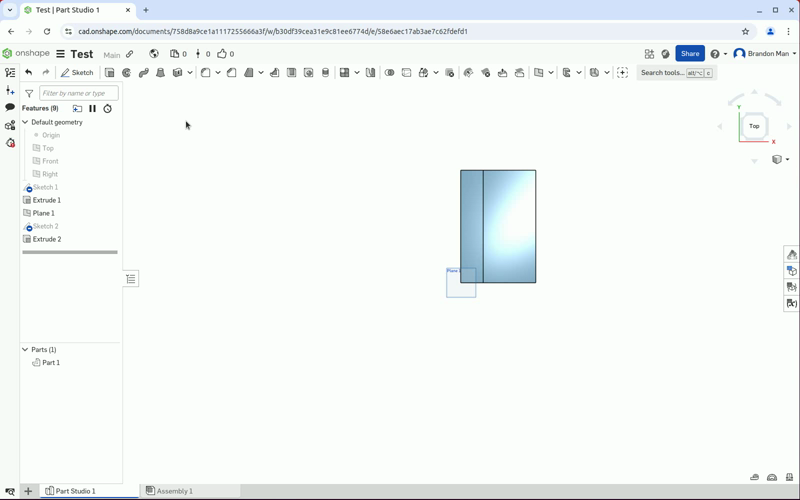
key(shift+h)
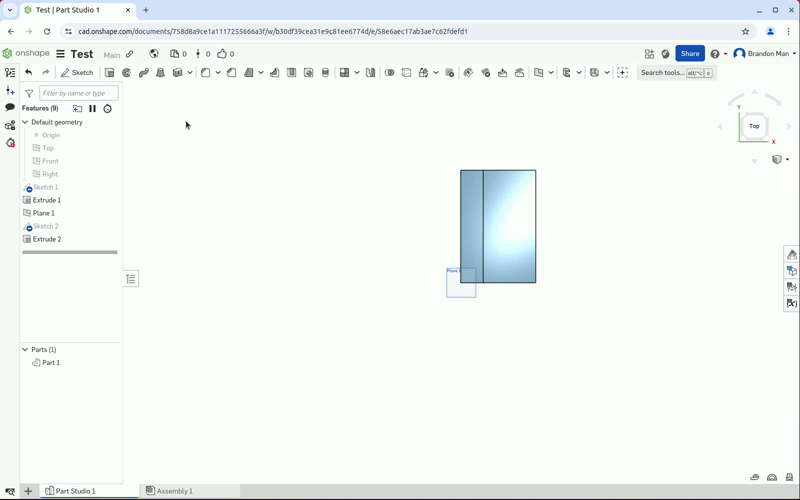
key(shift+h)
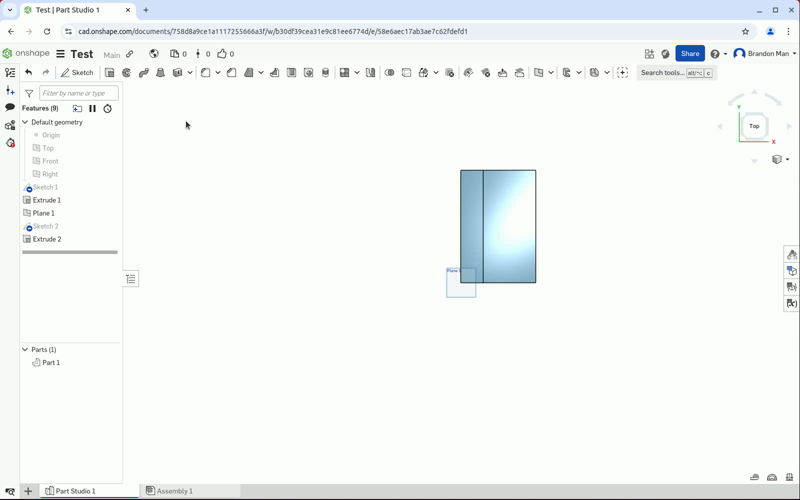
mouse_move(73, 189)
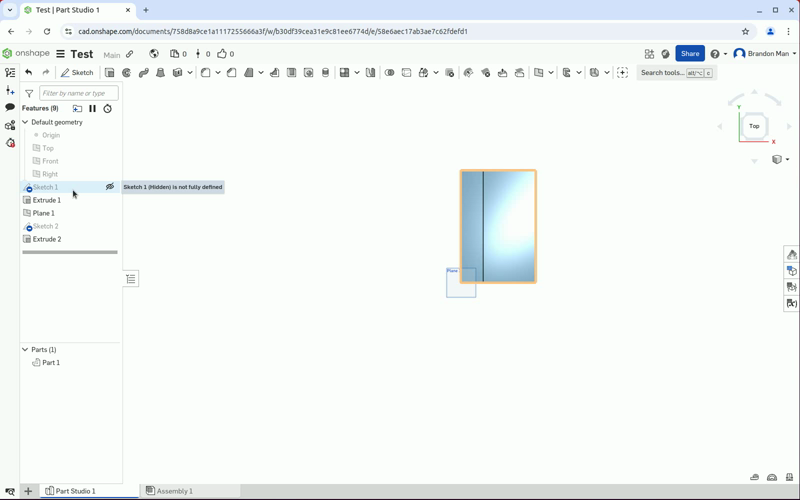
click(73, 189)
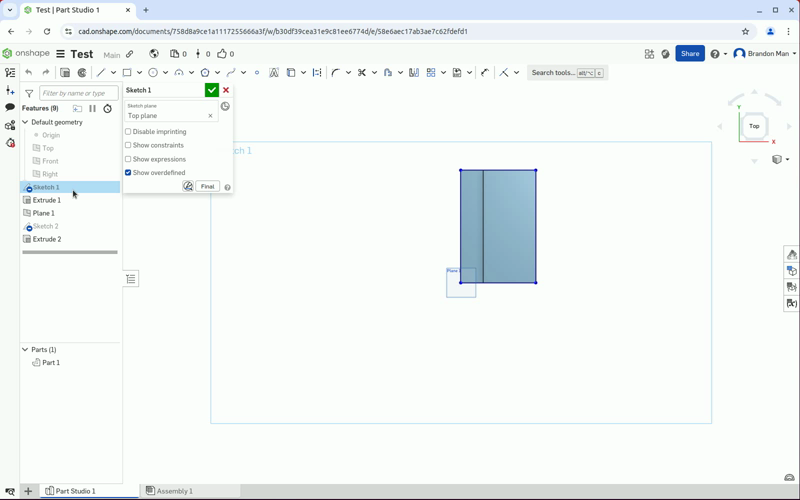
mouse_move(229, 92)
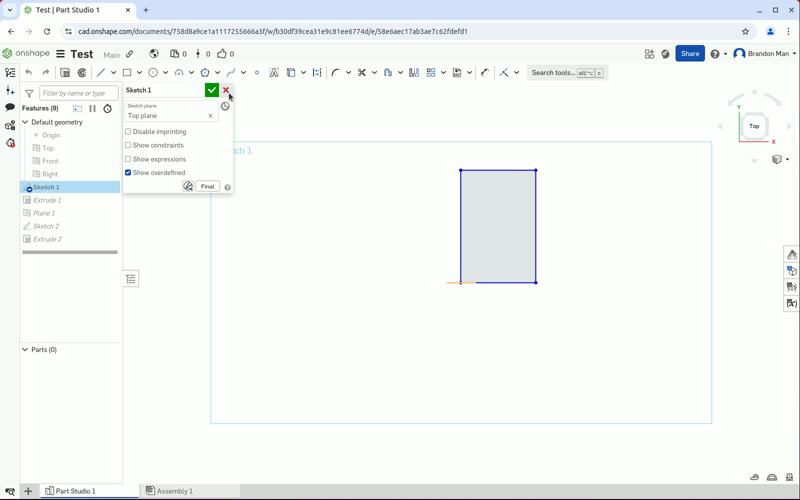
click(229, 92)
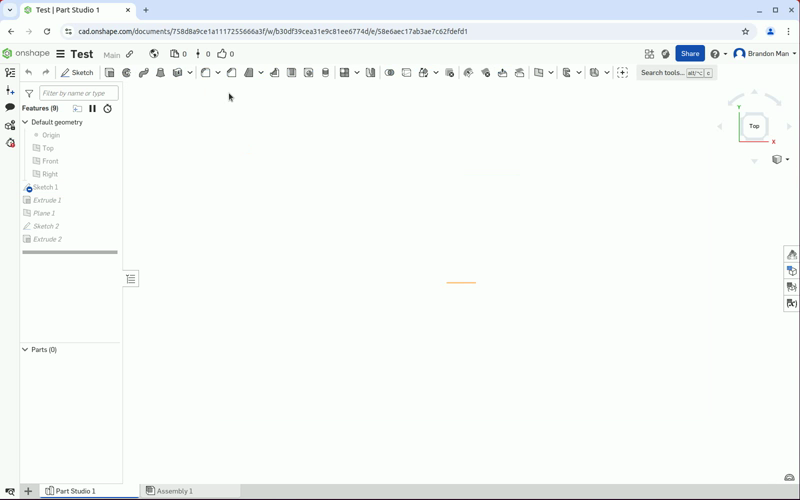
key(shift+s)
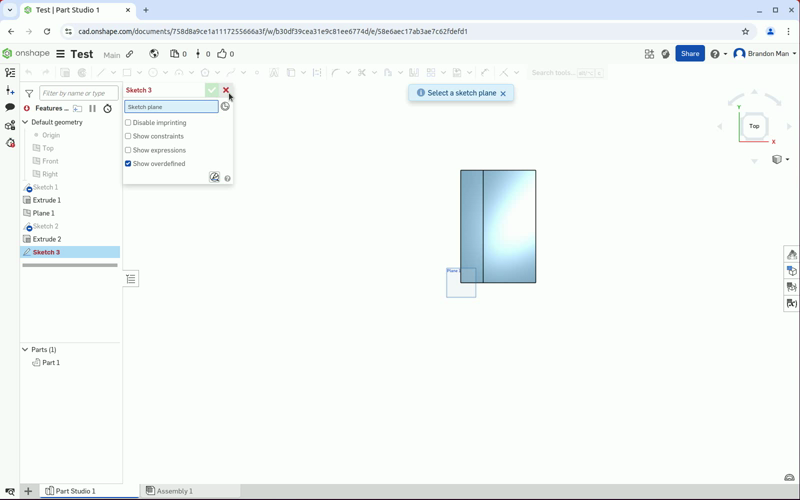
mouse_move(73, 215)
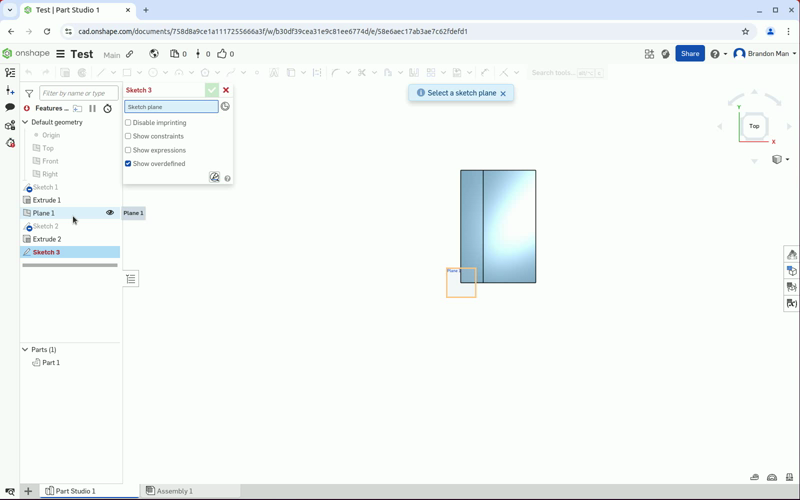
click(73, 215)
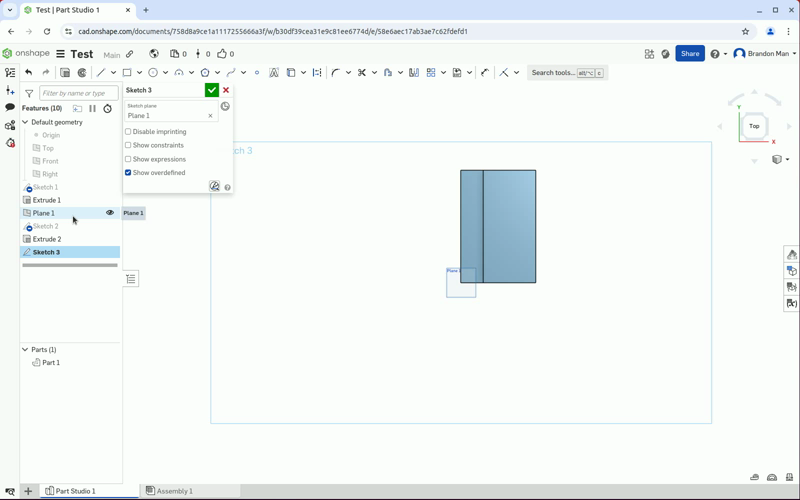
mouse_move(73, 352)
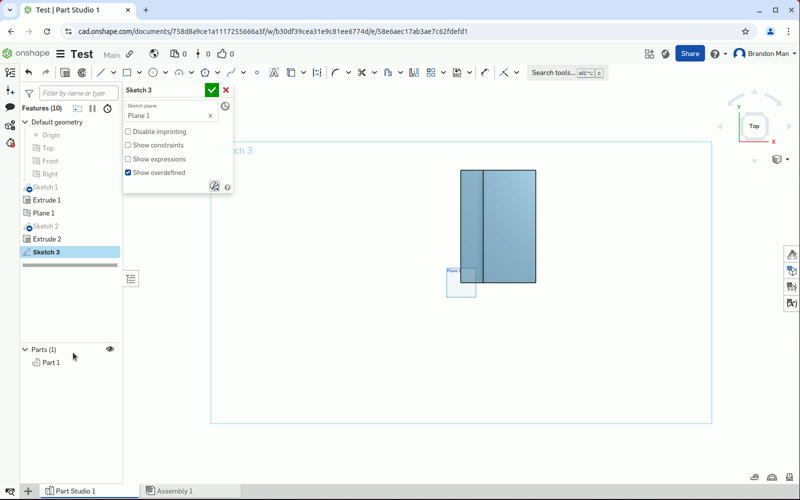
key(y)
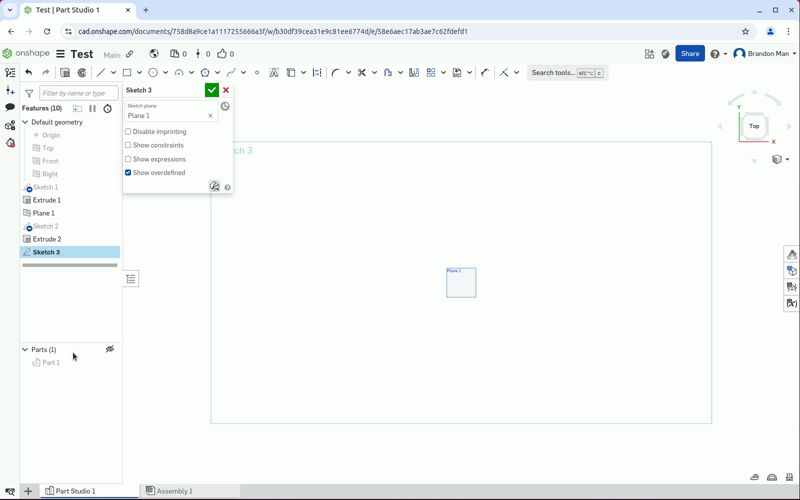
key(c)
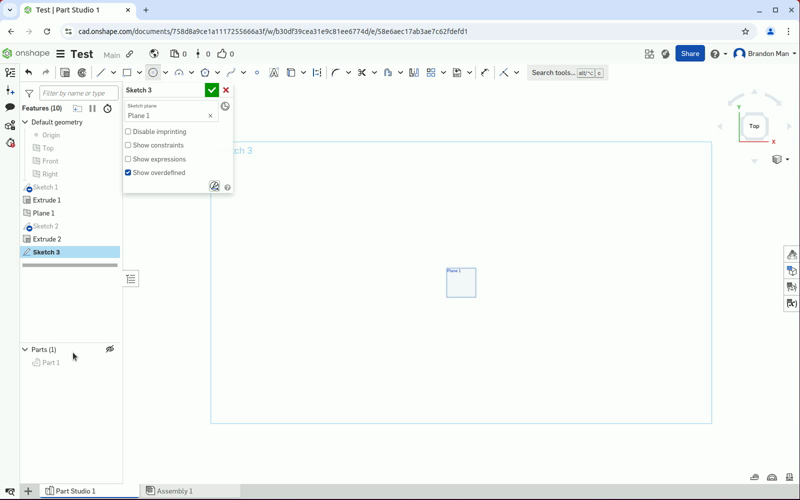
key_down(shift)
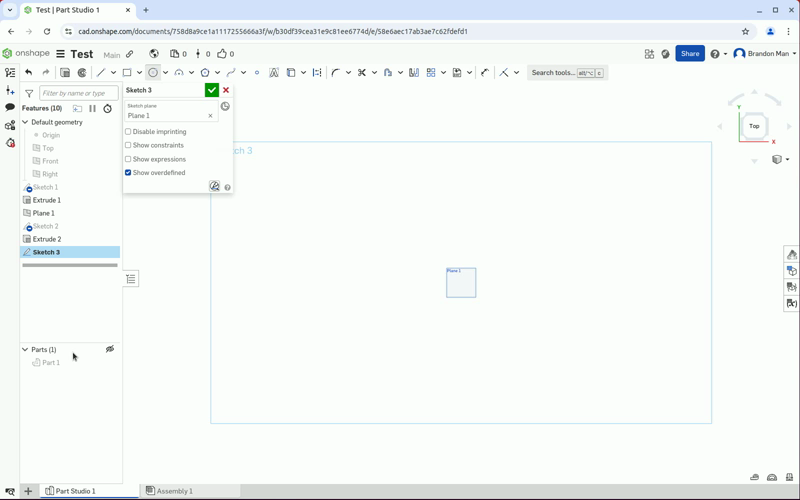
mouse_move(510, 226)
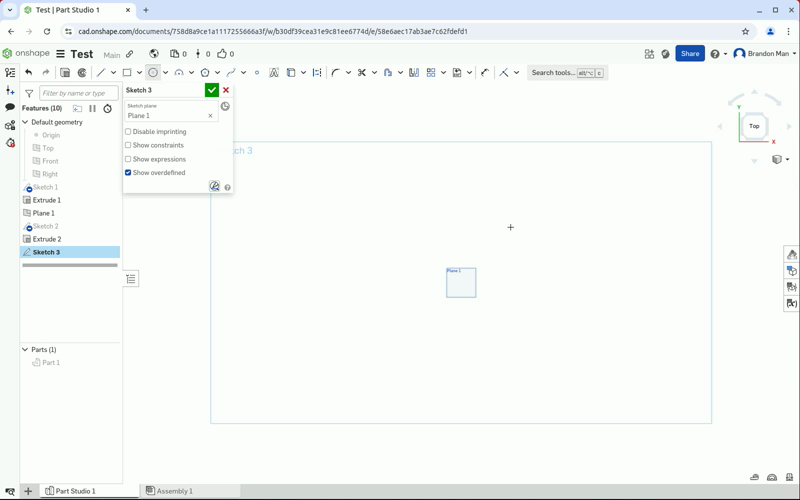
click(510, 226)
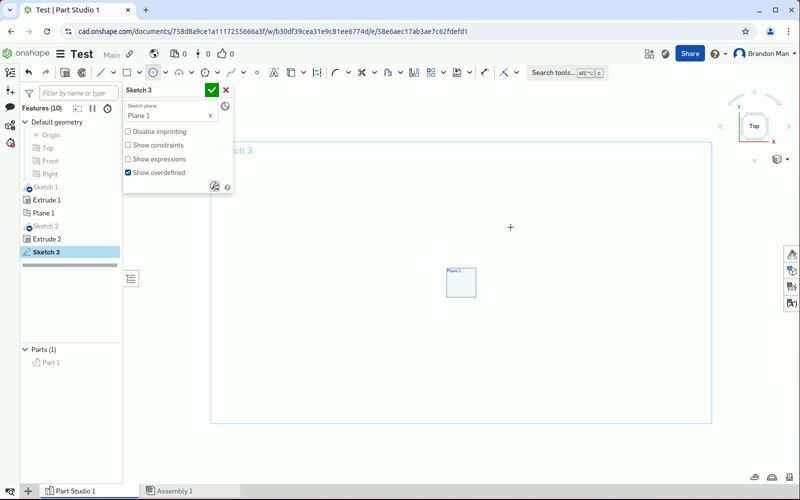
key_up(shift)
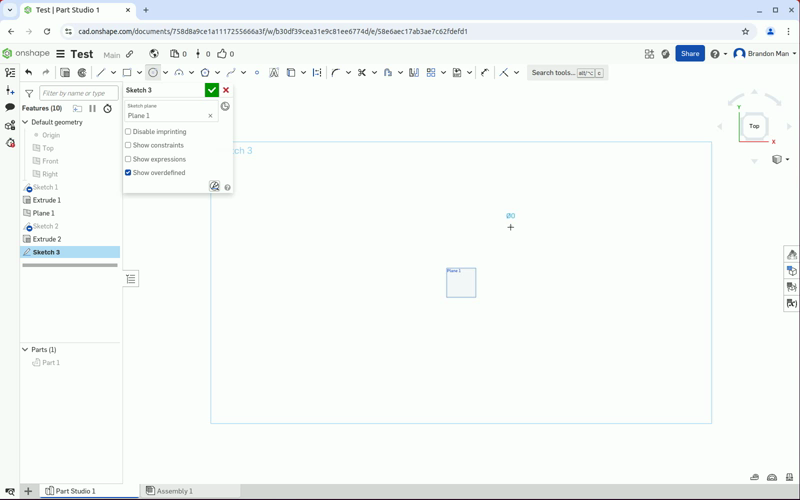
mouse_move(526, 226)
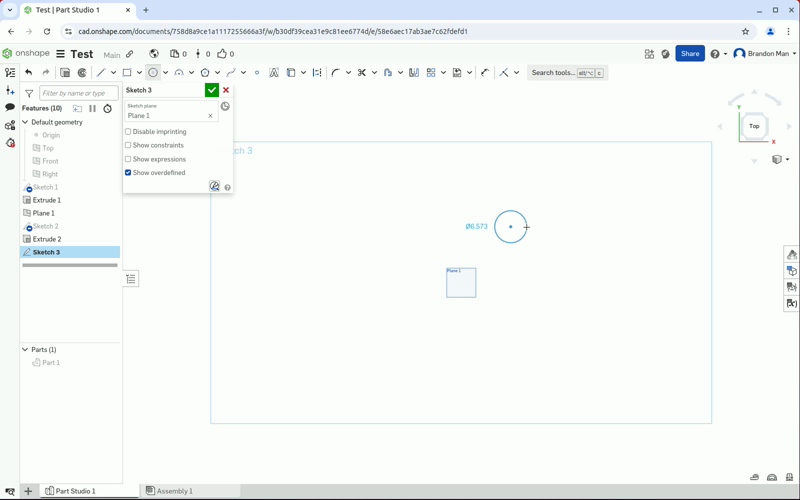
click(526, 226)
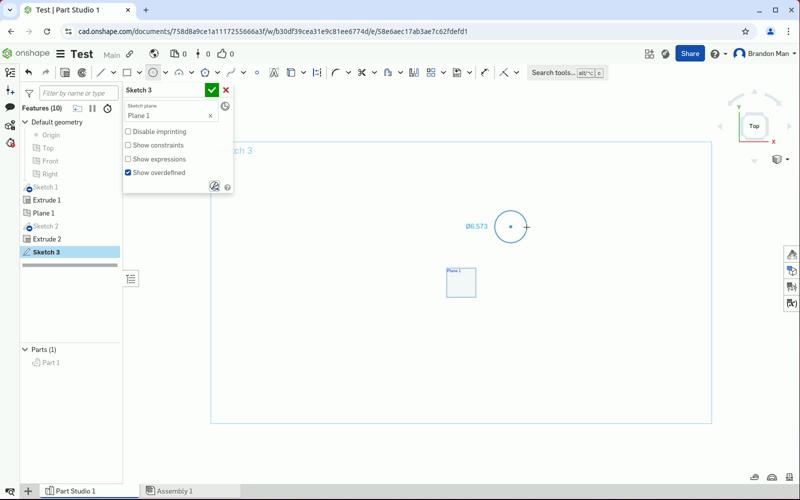
key(esc)
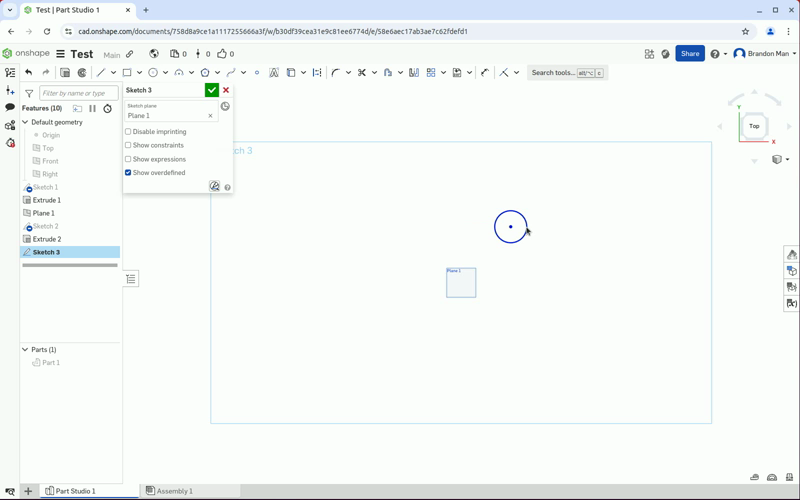
mouse_move(497, 223)
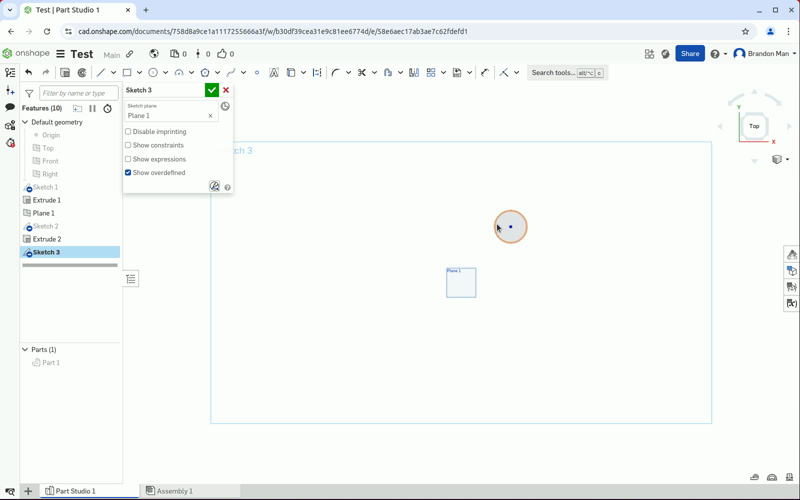
scroll(6)
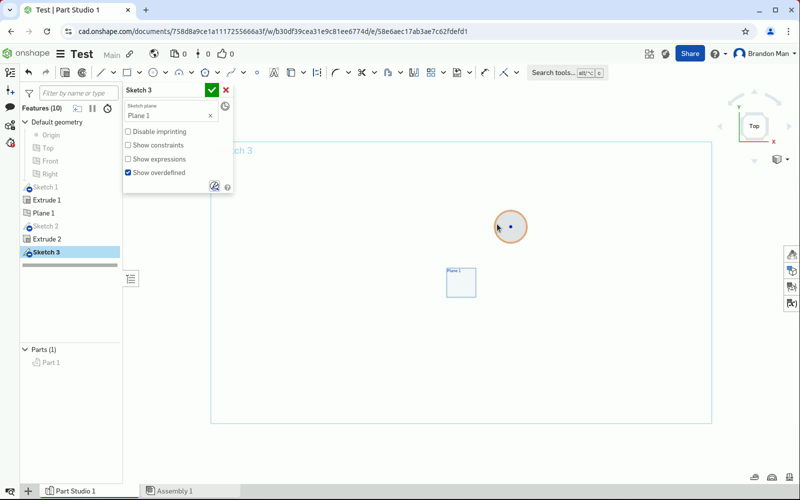
scroll(6)
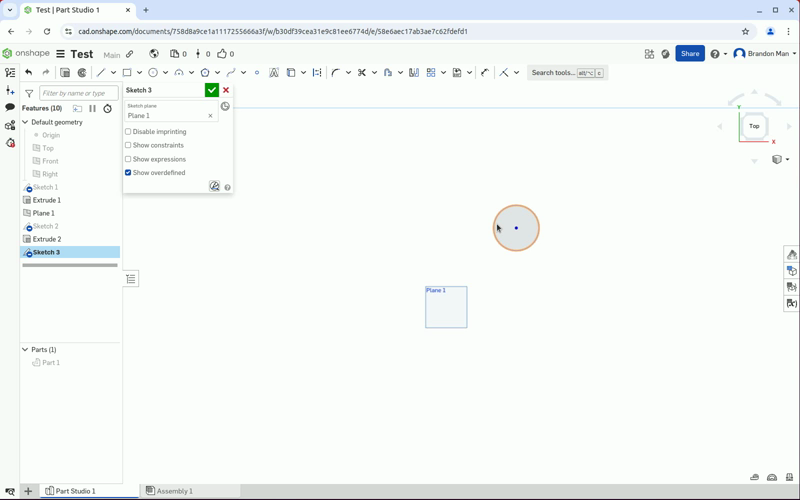
scroll(6)
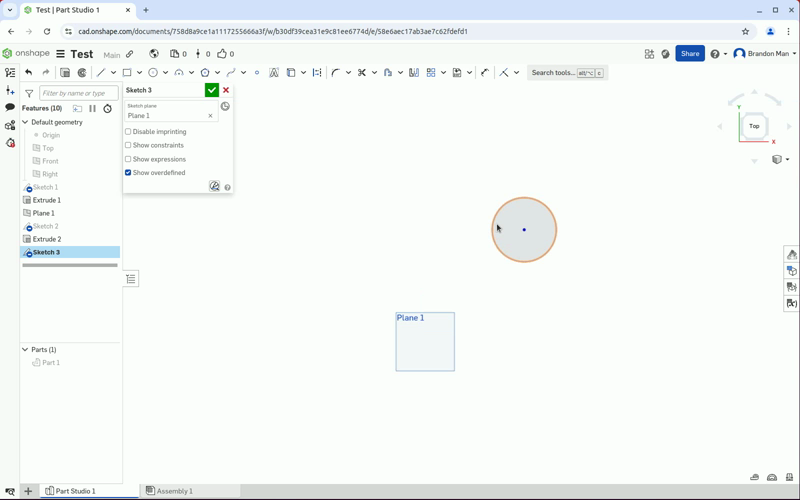
scroll(6)
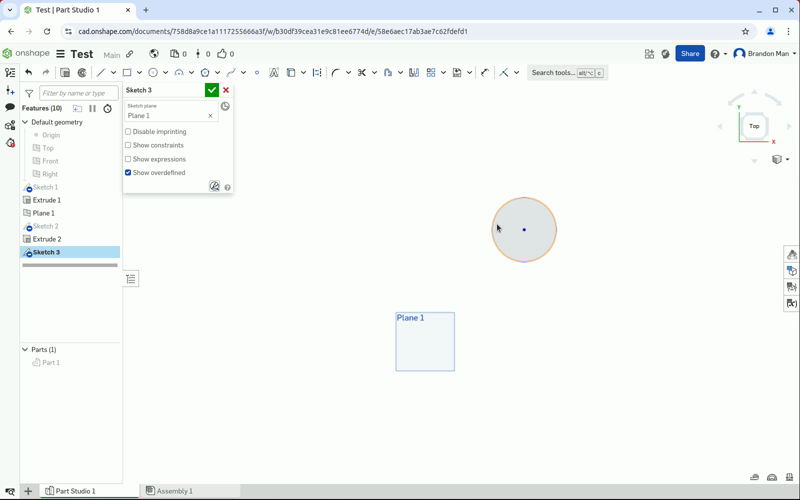
scroll(6)
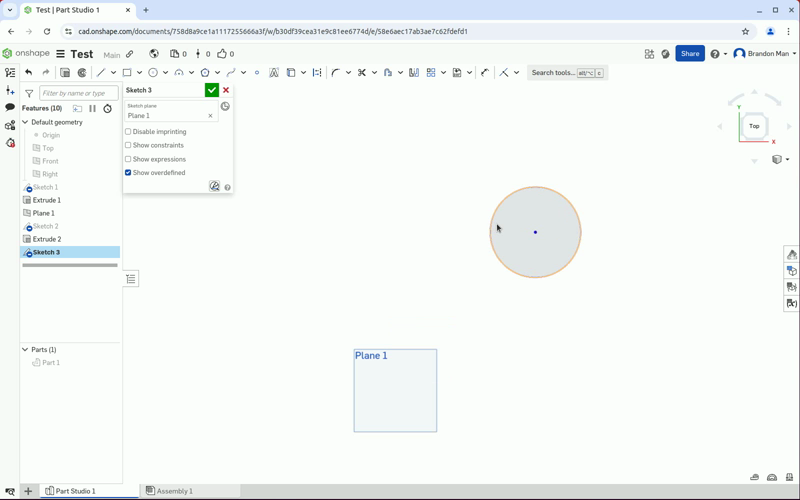
scroll(6)
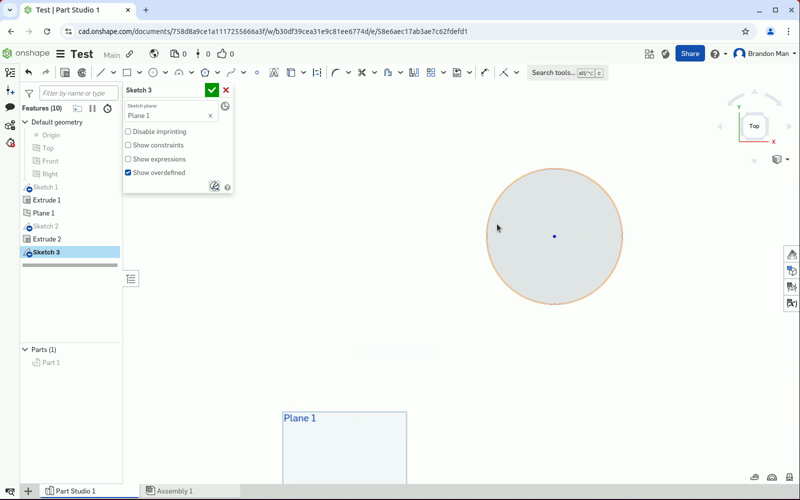
scroll(6)
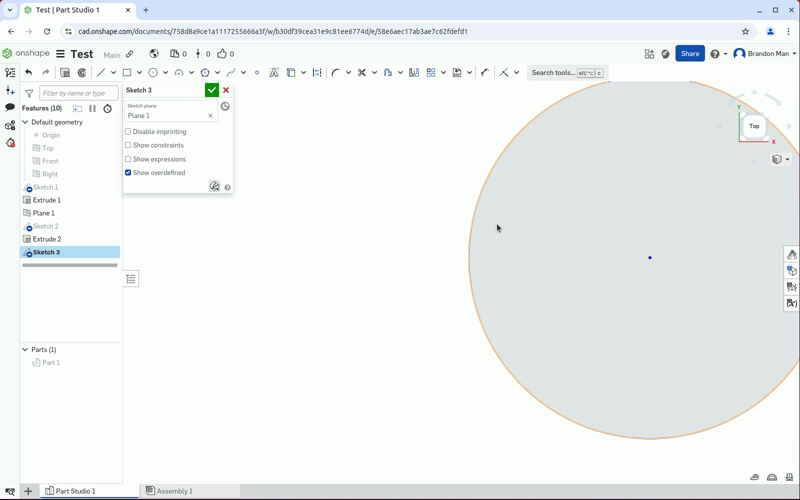
click(497, 223)
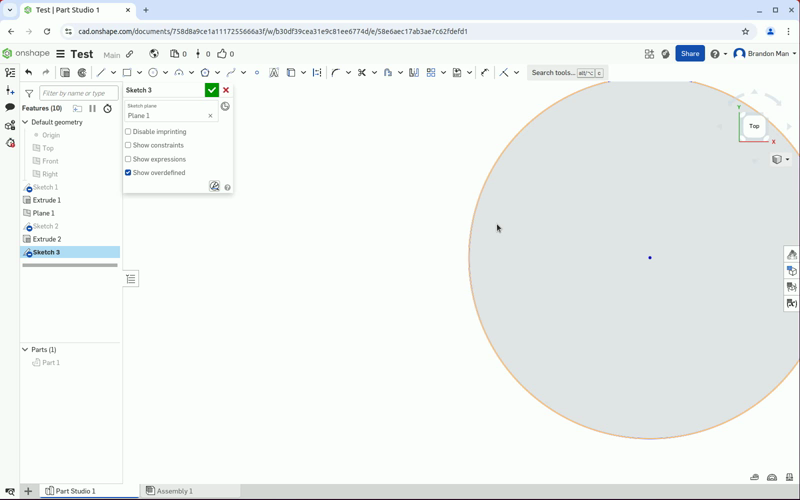
scroll(-6)
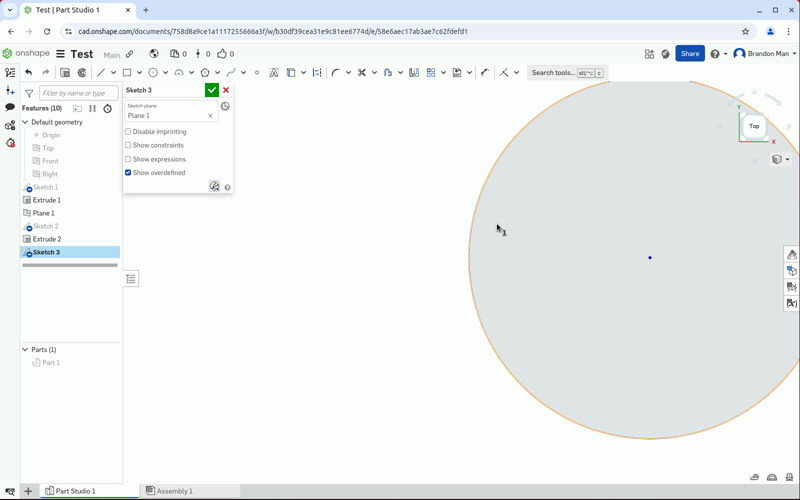
scroll(-6)
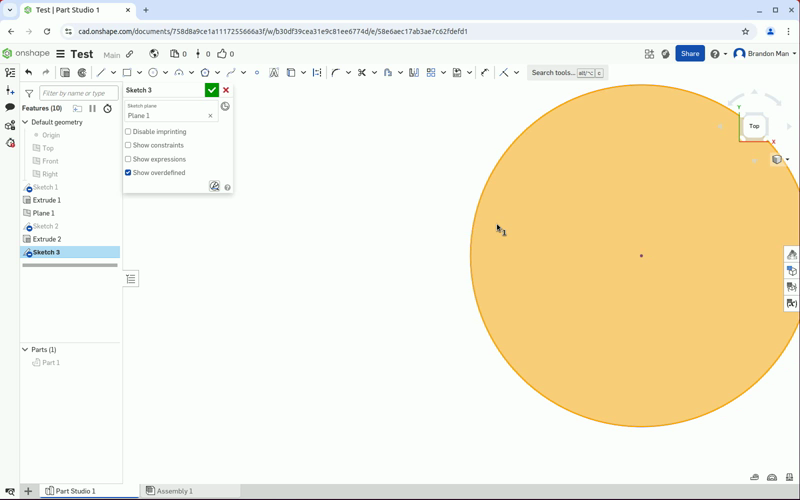
scroll(-6)
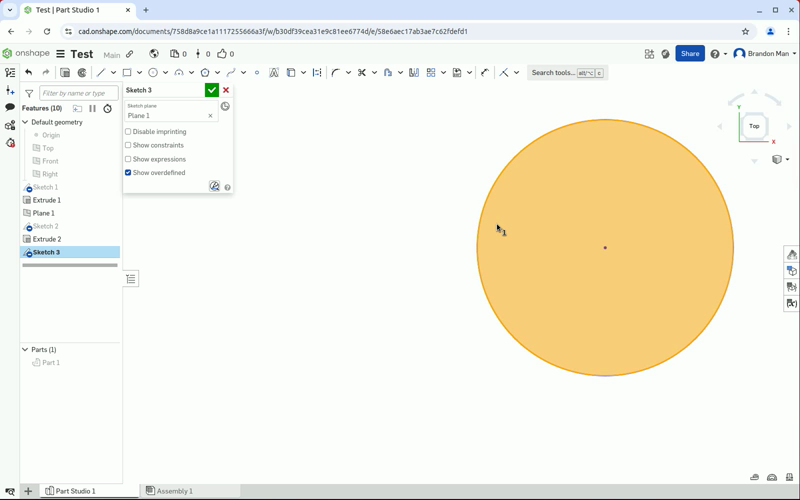
scroll(-6)
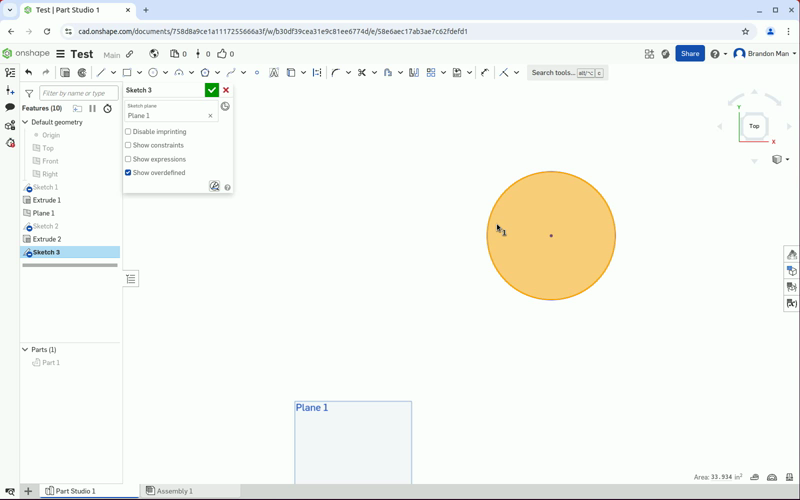
scroll(-6)
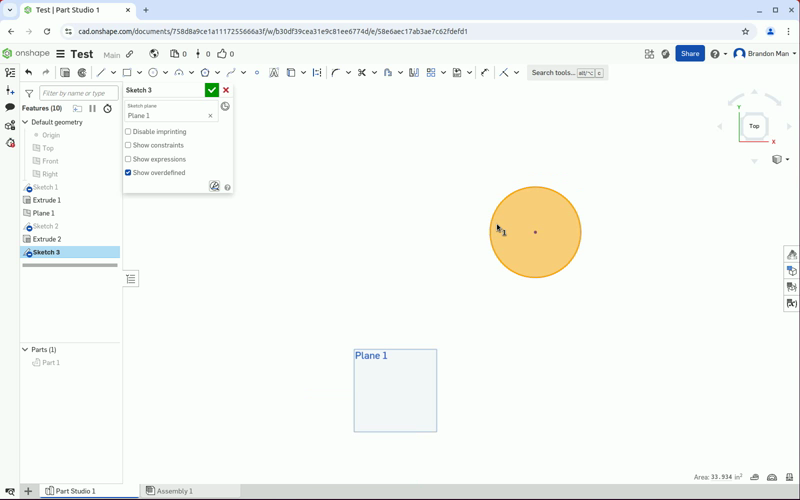
scroll(-6)
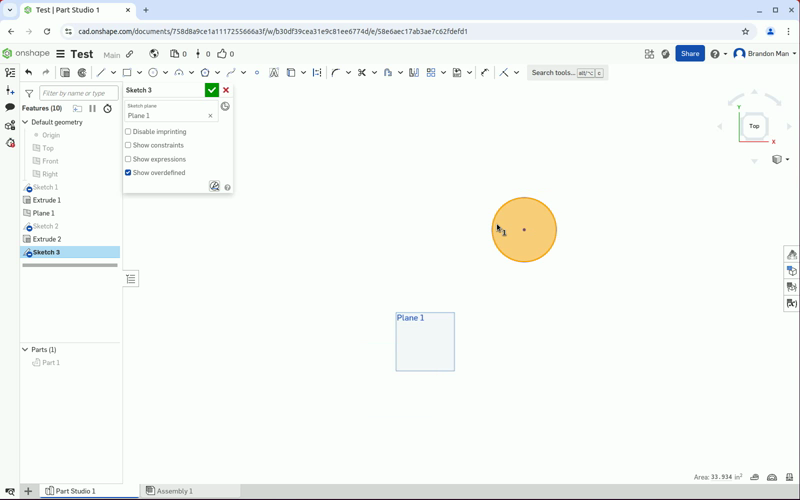
scroll(-6)
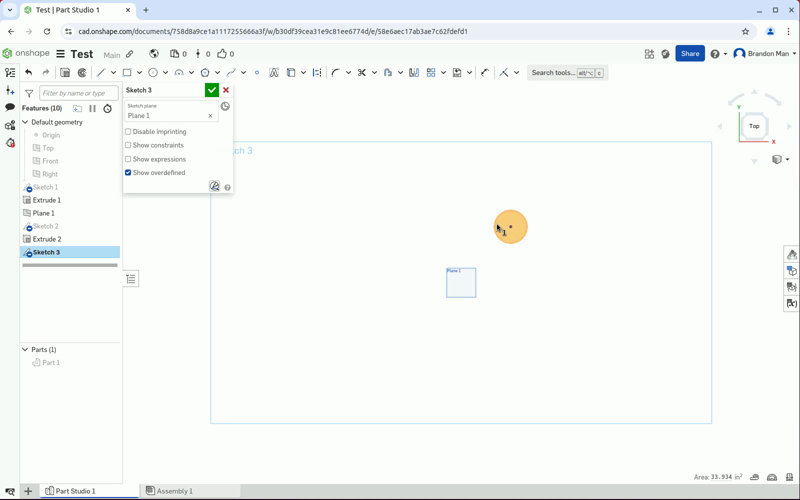
mouse_move(73, 352)
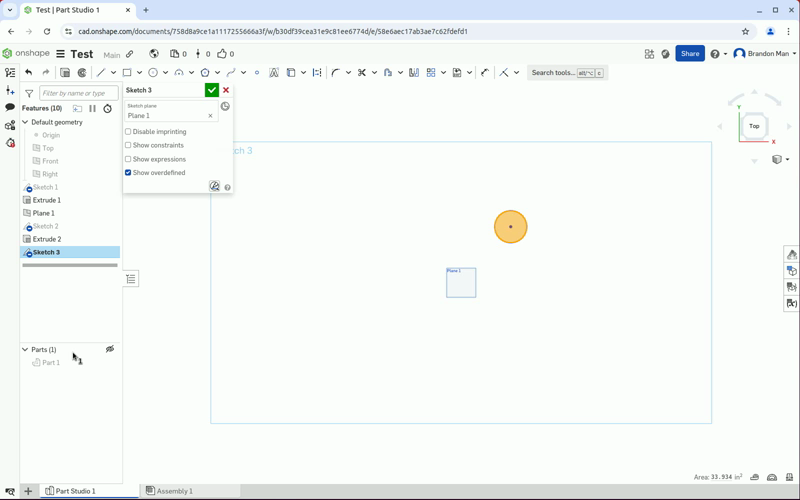
key(shift+y)
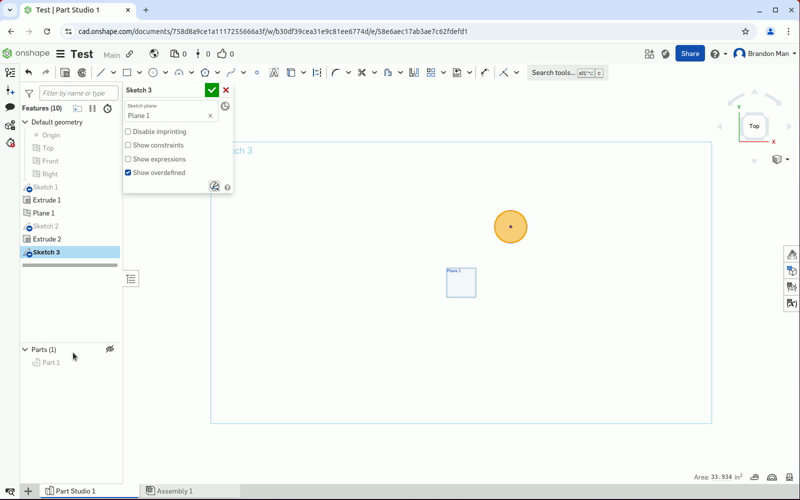
key(shift+e)
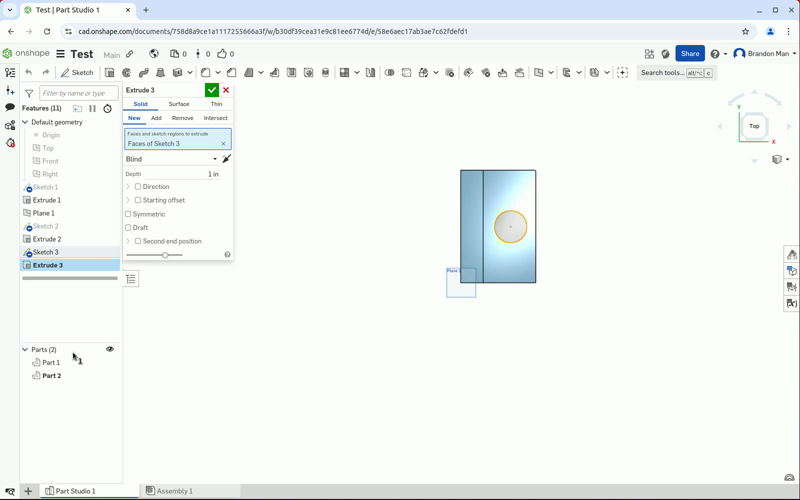
mouse_move(143, 106)
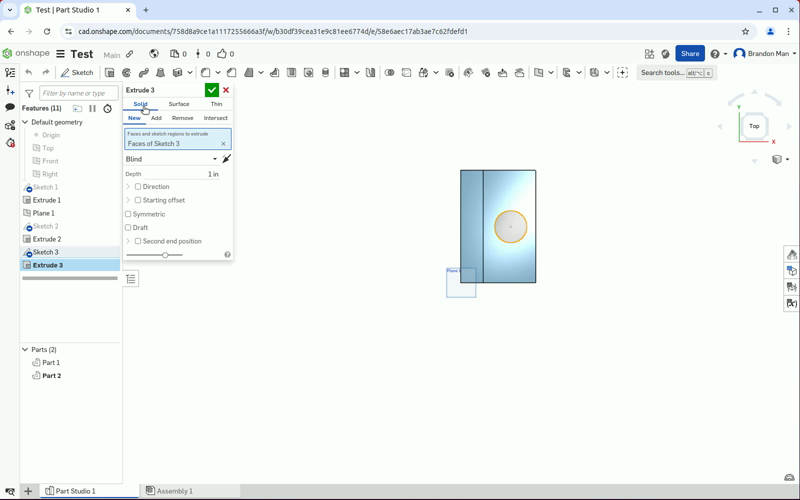
click(143, 106)
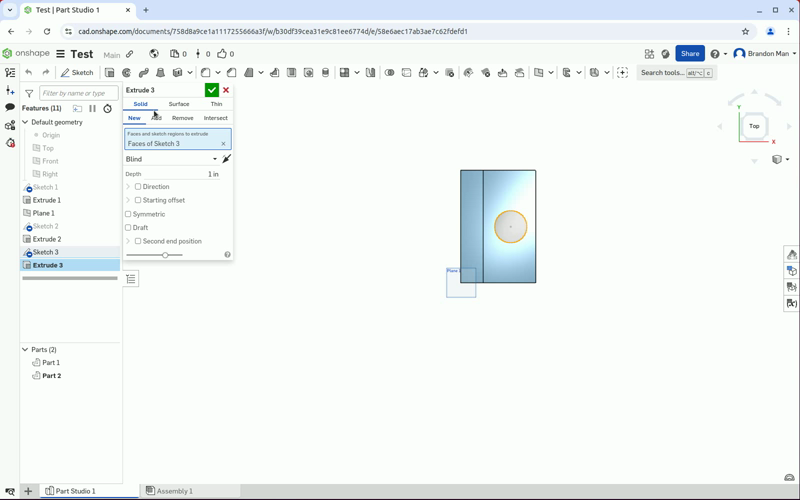
mouse_move(186, 120)
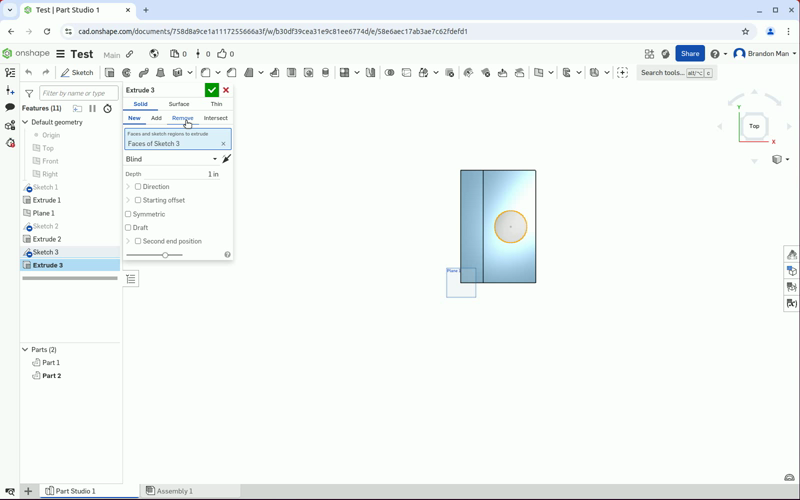
click(186, 120)
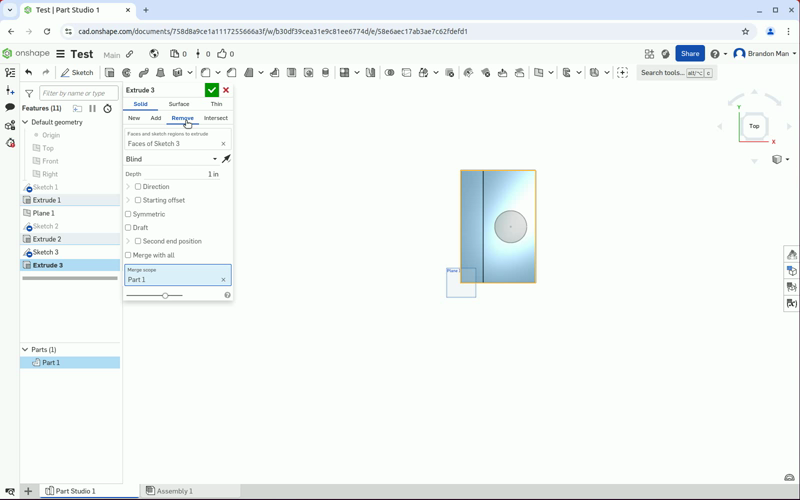
key(tab, 4)
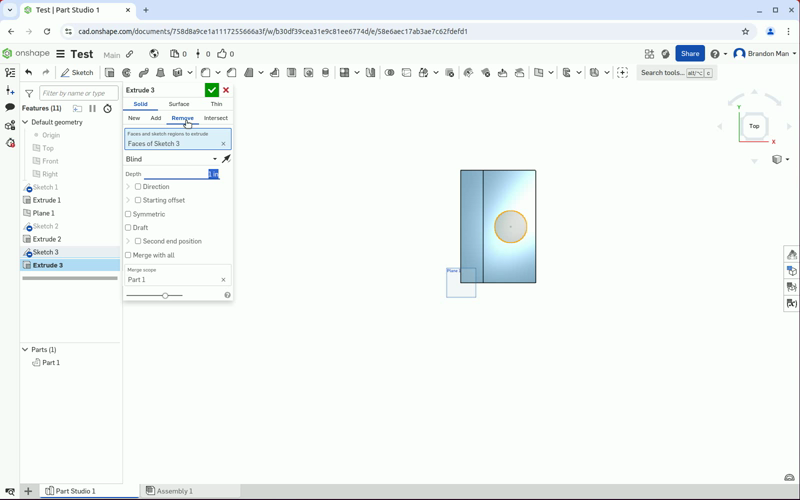
text(30.811)
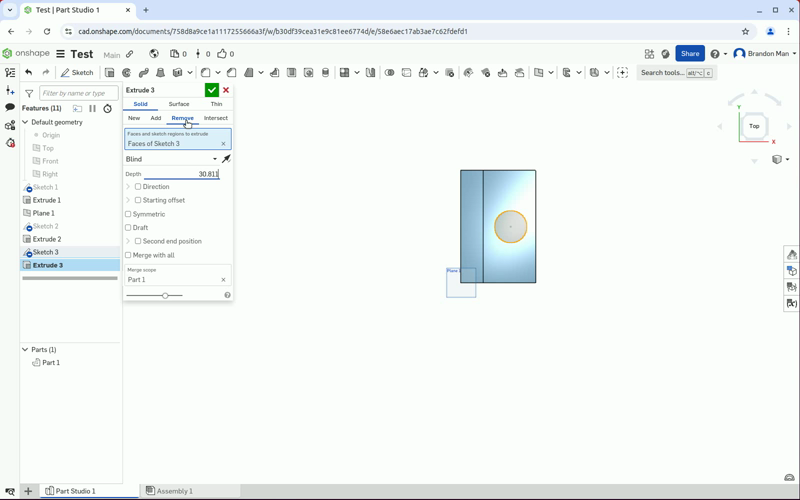
key(tab, 6)
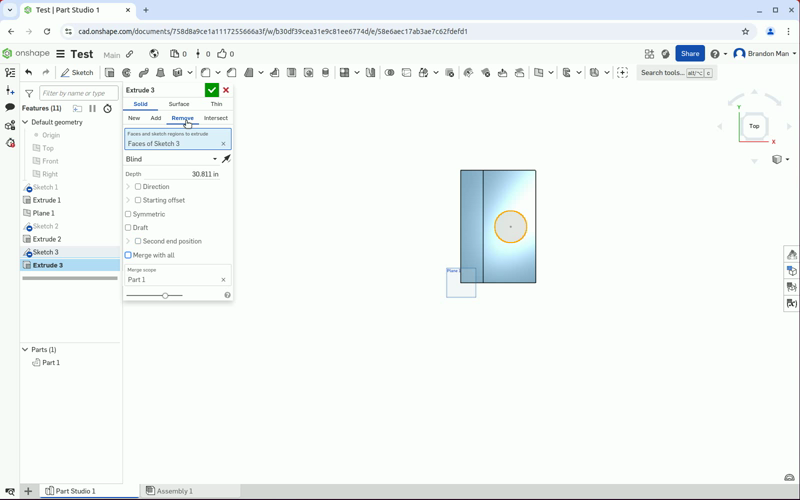
key(space)
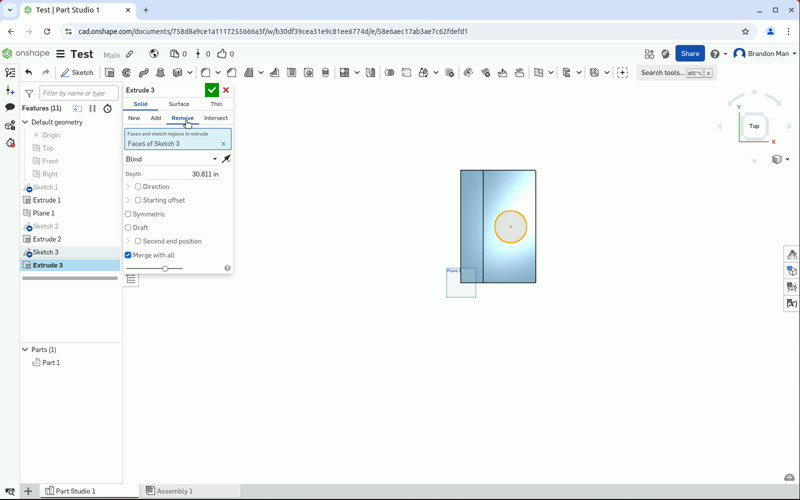
key(enter)
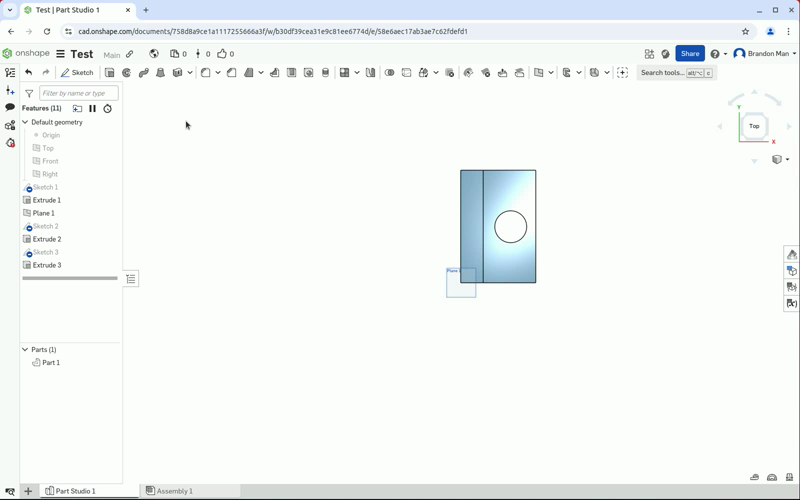
key(shift+h)
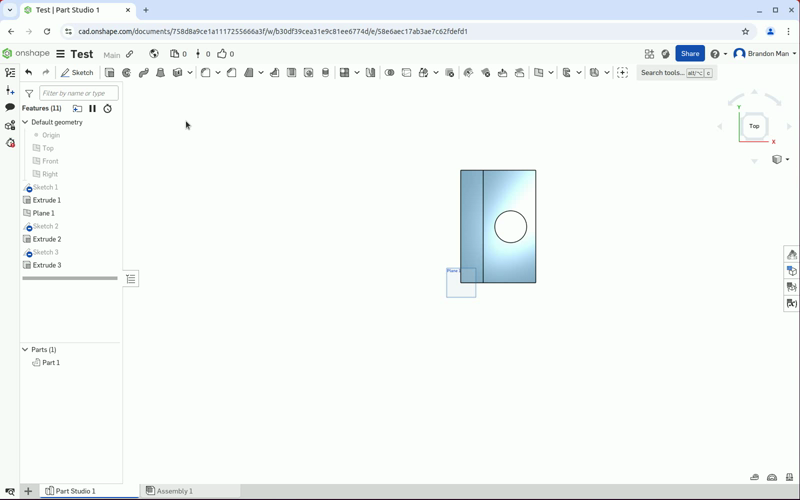
key(shift+h)
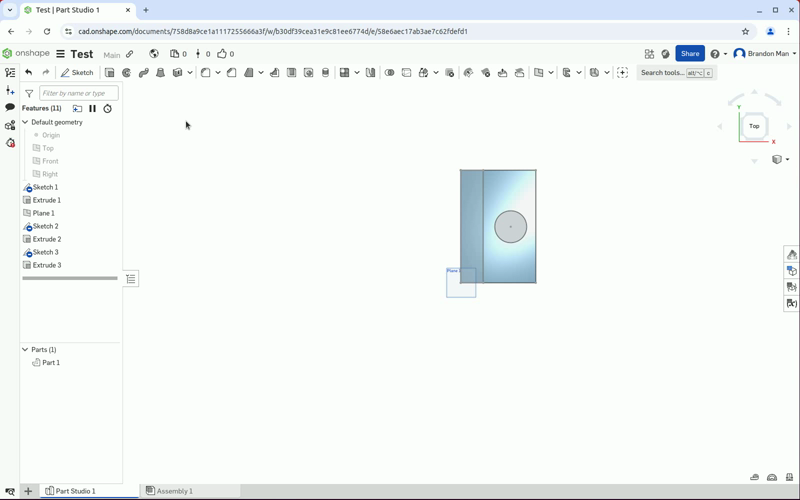
key(shift+7)
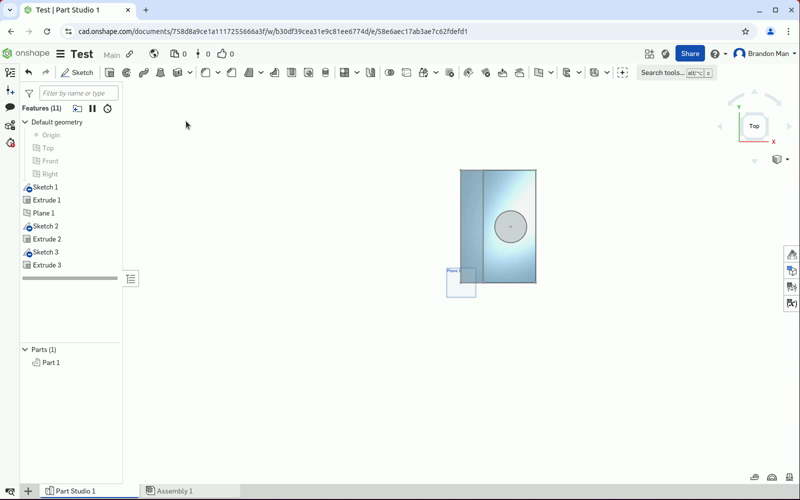
key(up, 3)
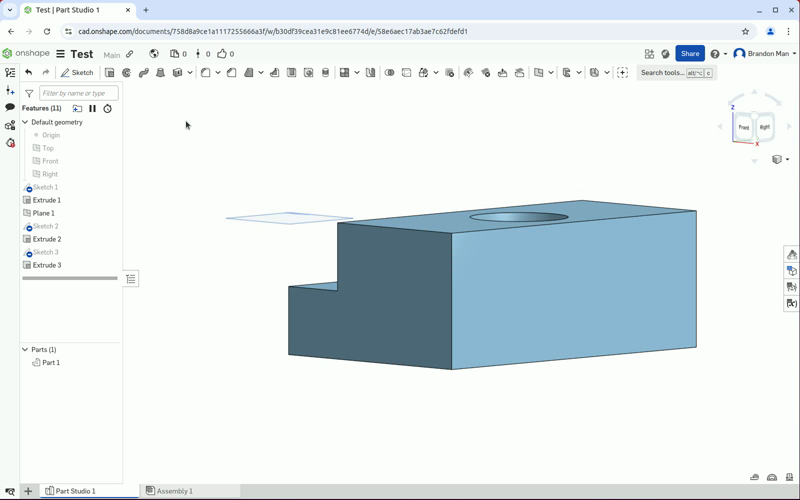
key(left, 3)
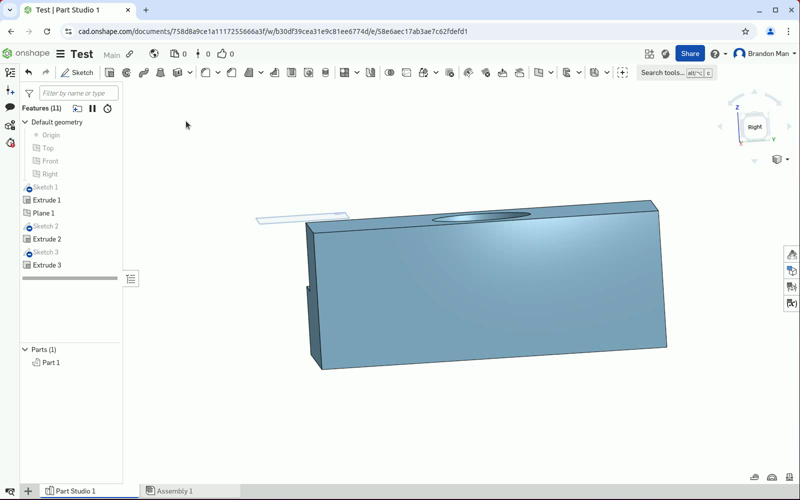
key(right, 3)
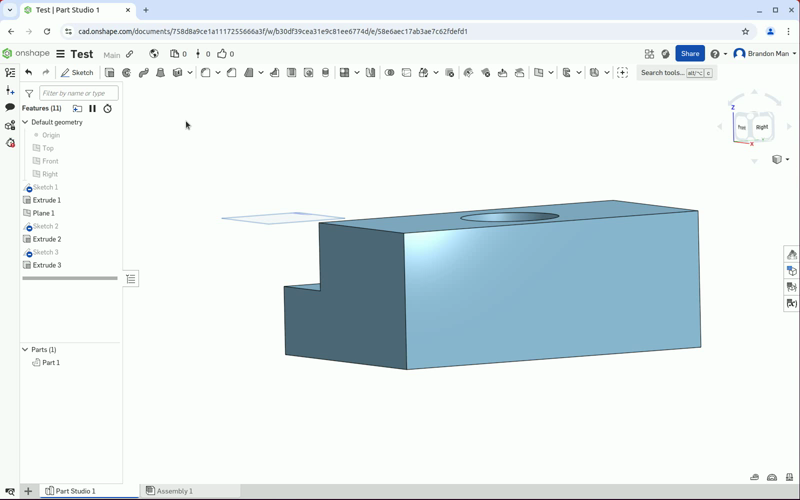
key(down, 3)
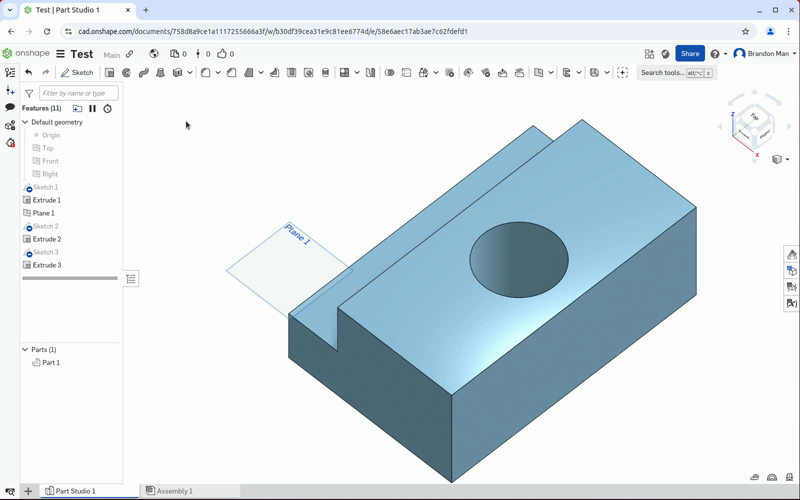
mouse_move(73, 189)
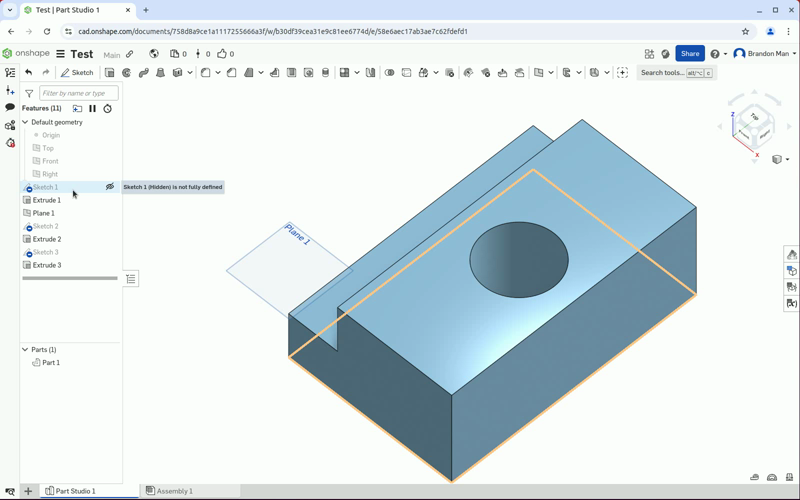
click(73, 189)